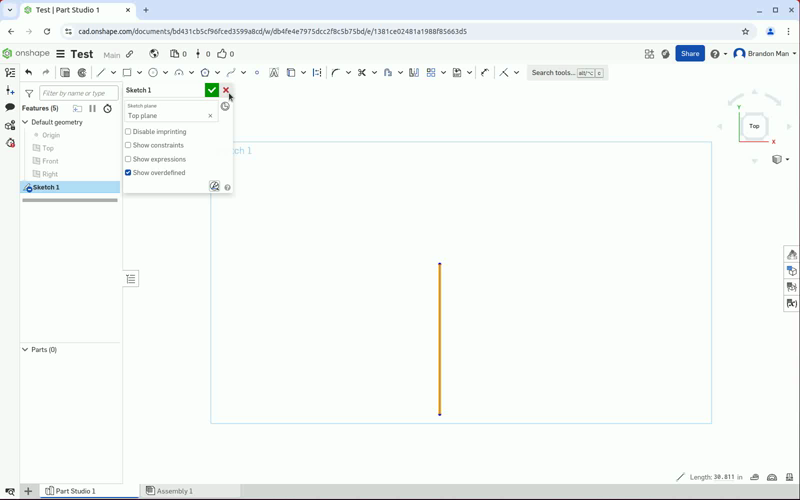
key(shift+h)
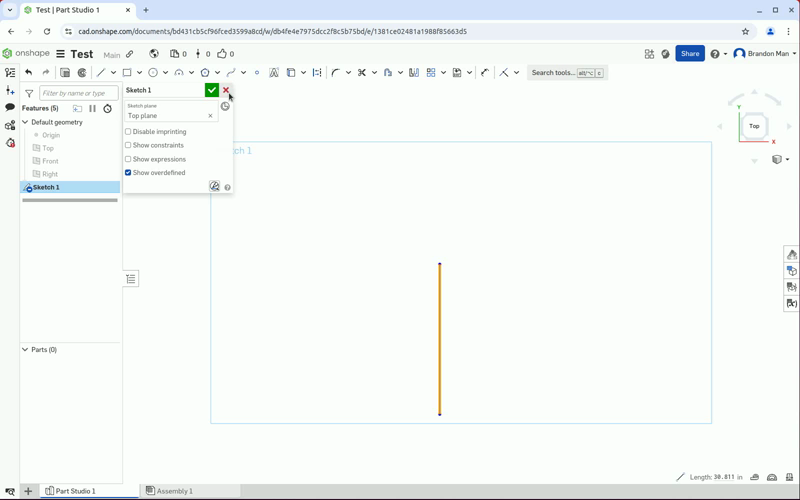
key(shift+s)
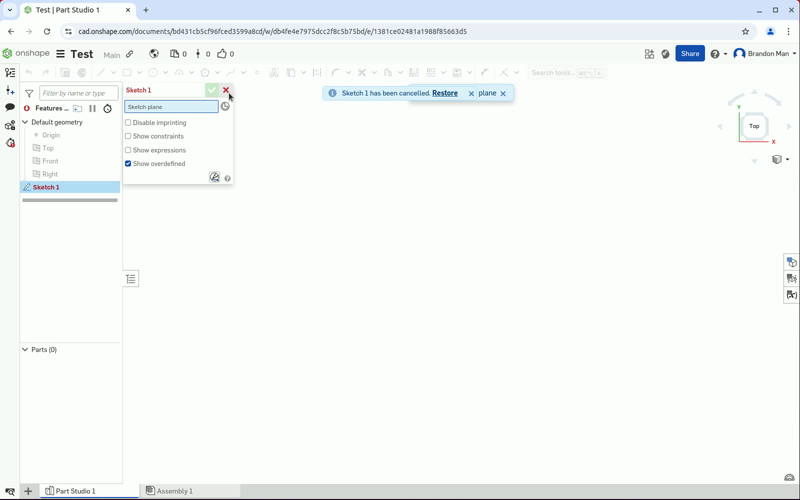
mouse_move(73, 150)
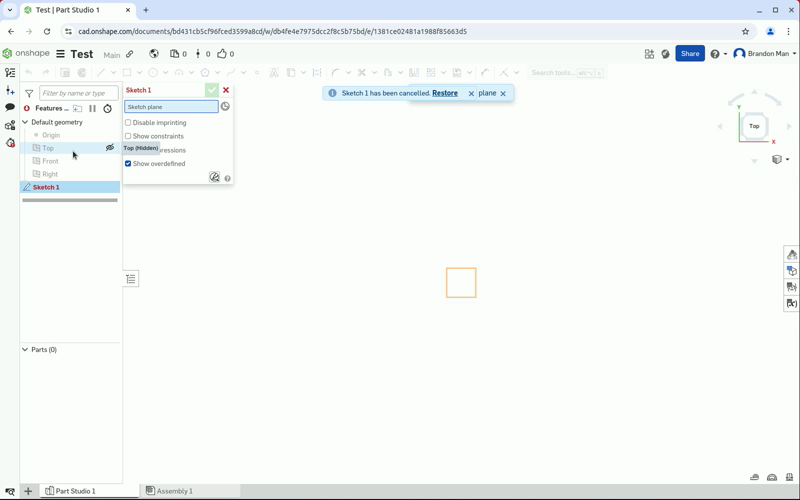
click(73, 150)
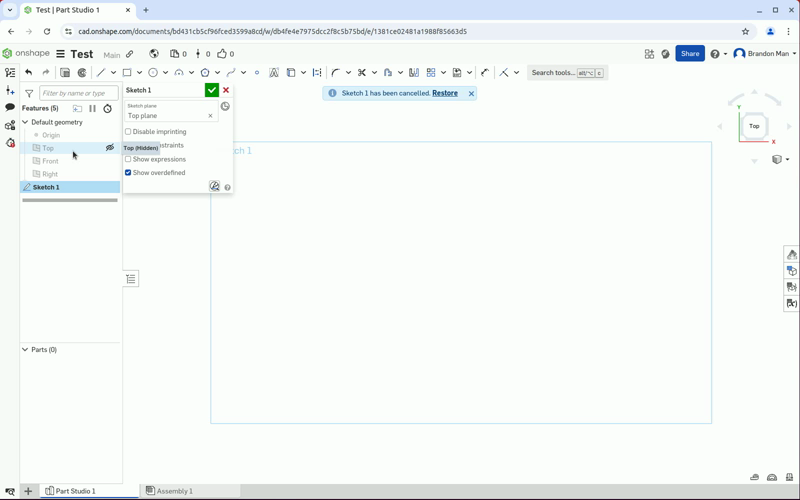
mouse_move(73, 352)
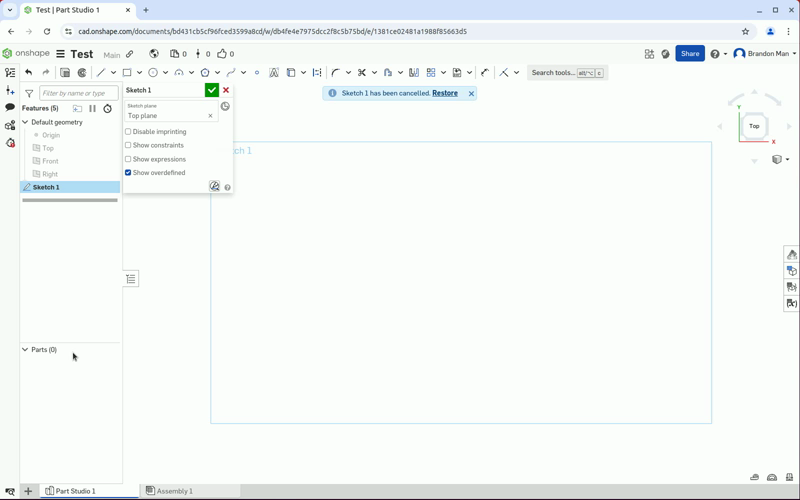
key(y)
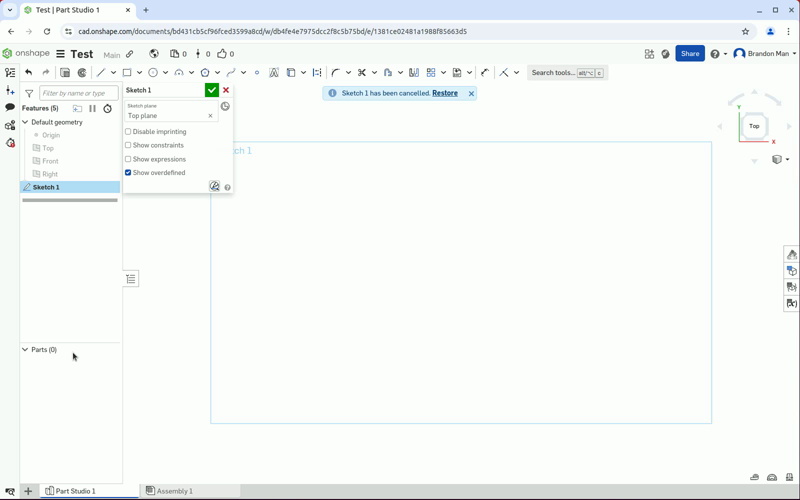
key(l)
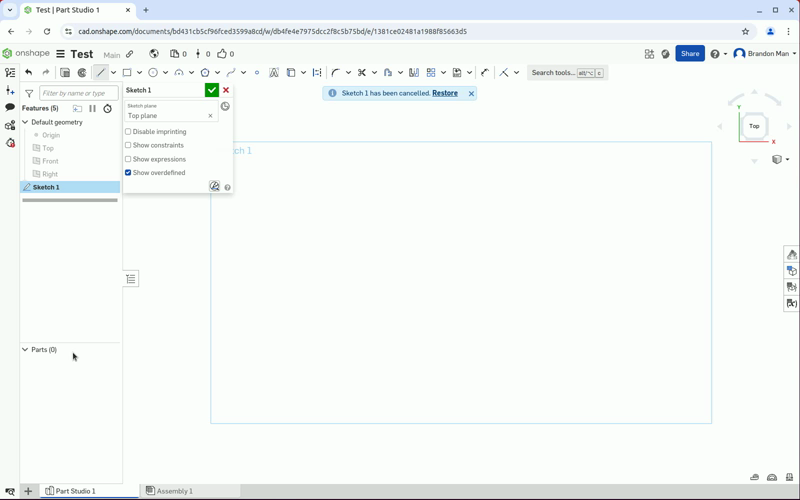
key_down(shift)
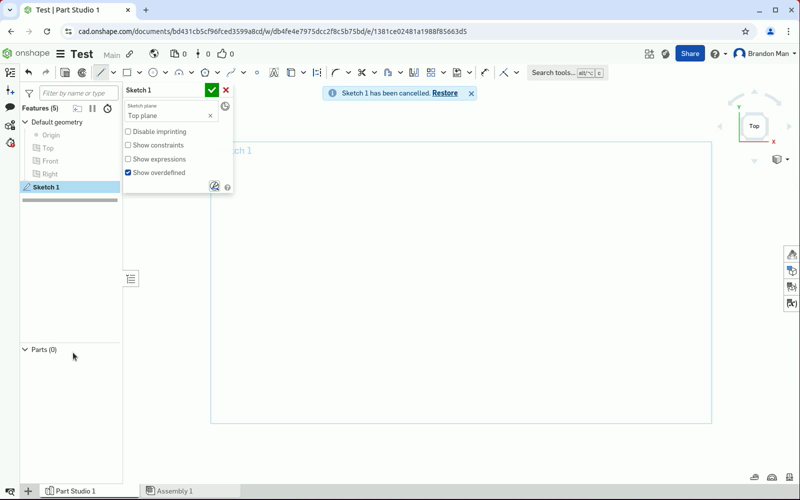
mouse_move(353, 247)
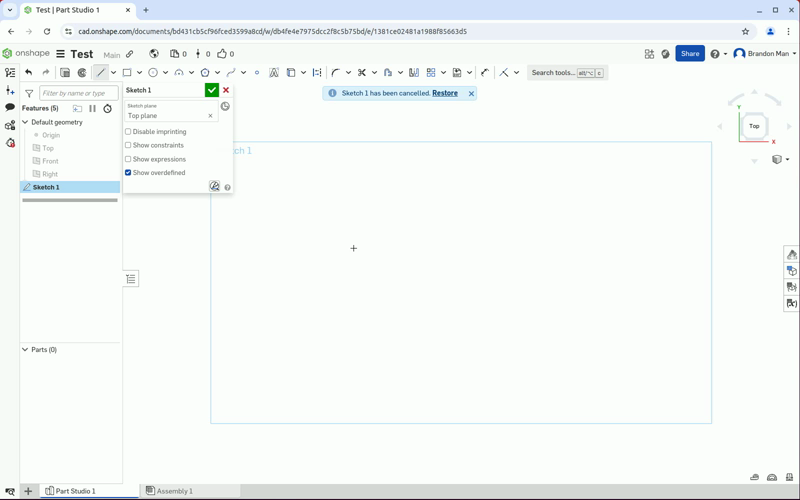
click(353, 247)
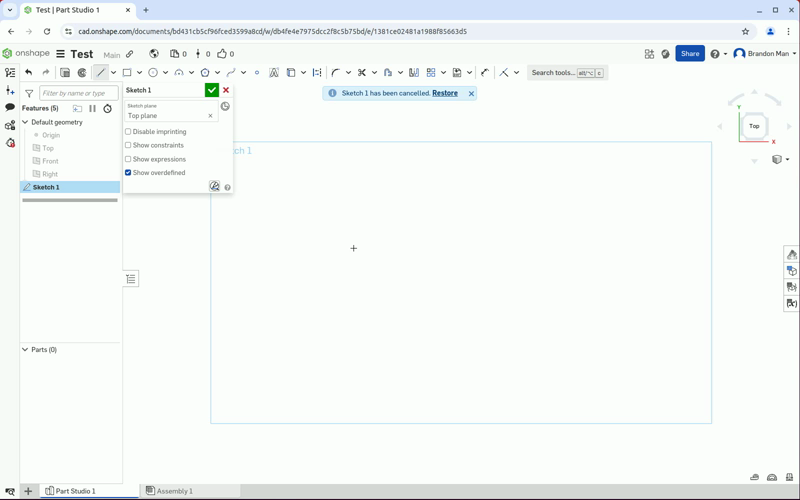
key_up(shift)
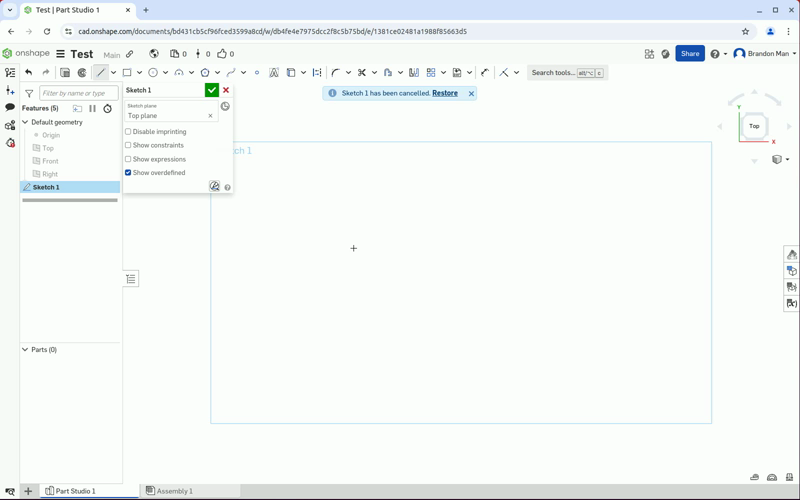
key_down(shift)
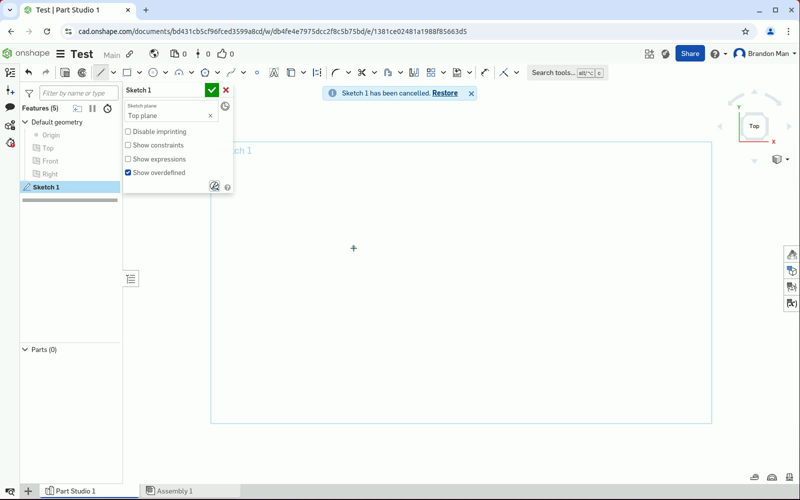
mouse_move(394, 373)
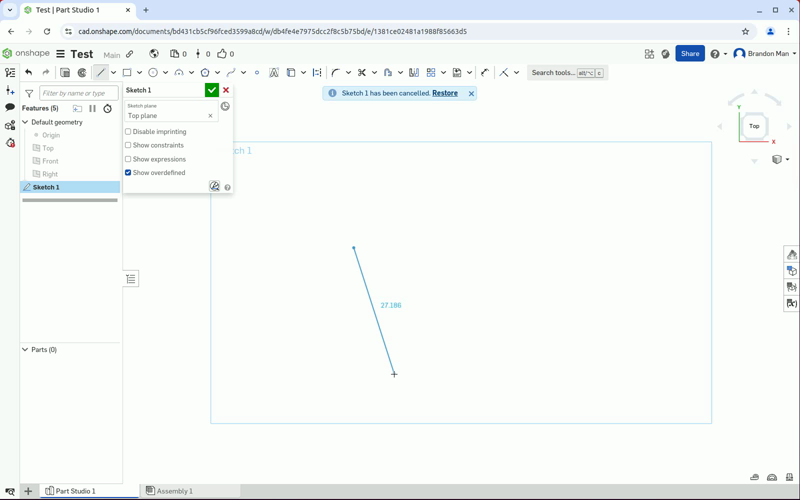
click(394, 373)
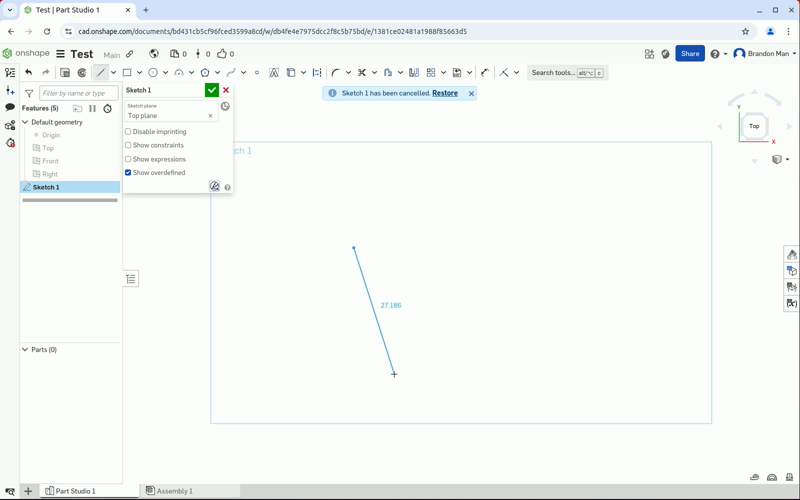
key_up(shift)
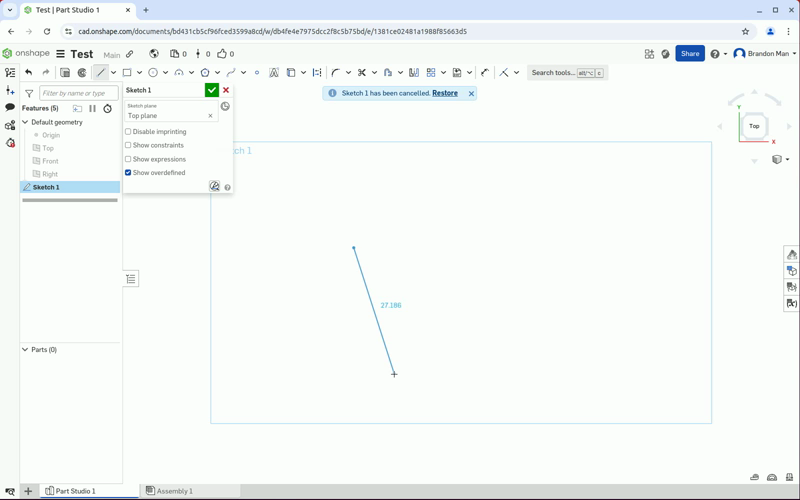
key_down(shift)
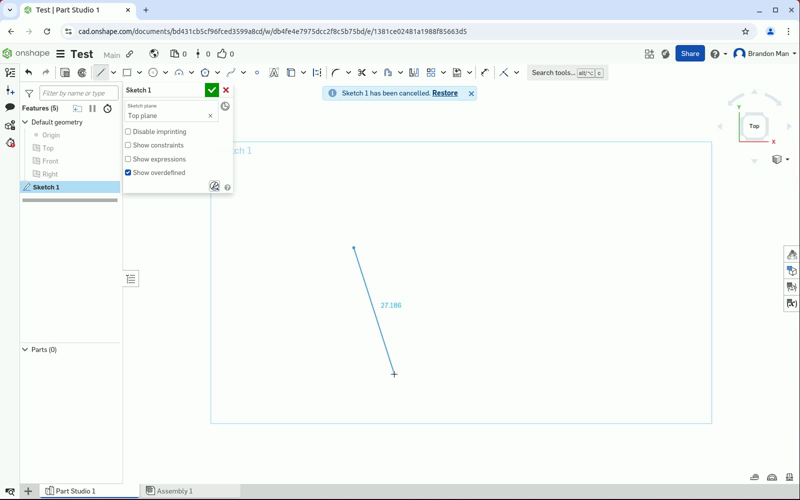
mouse_move(527, 373)
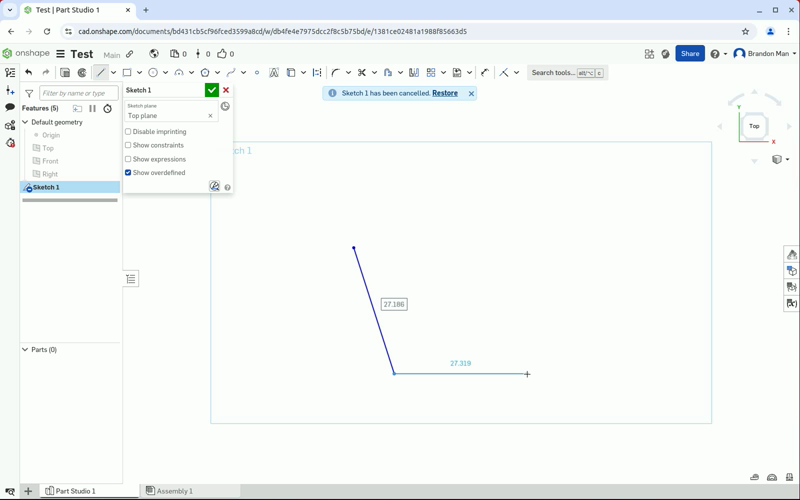
click(527, 373)
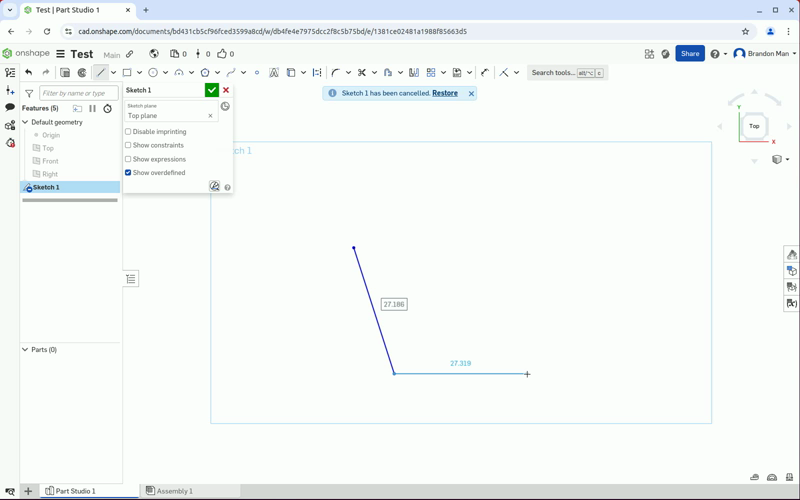
key_up(shift)
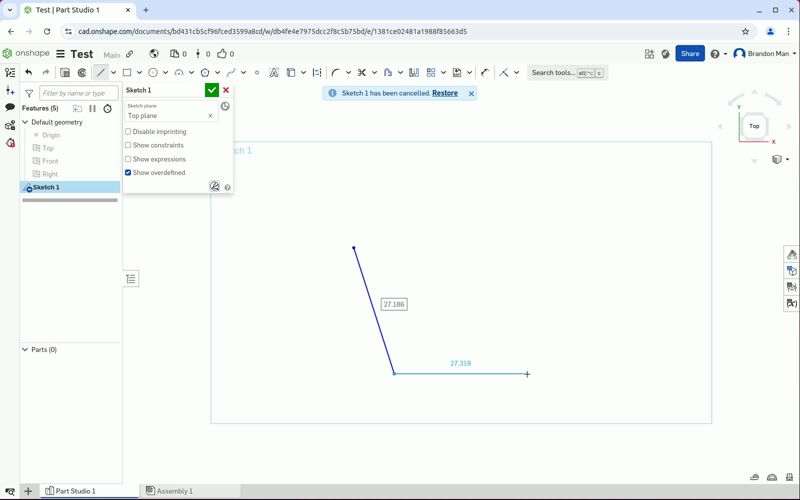
key_down(shift)
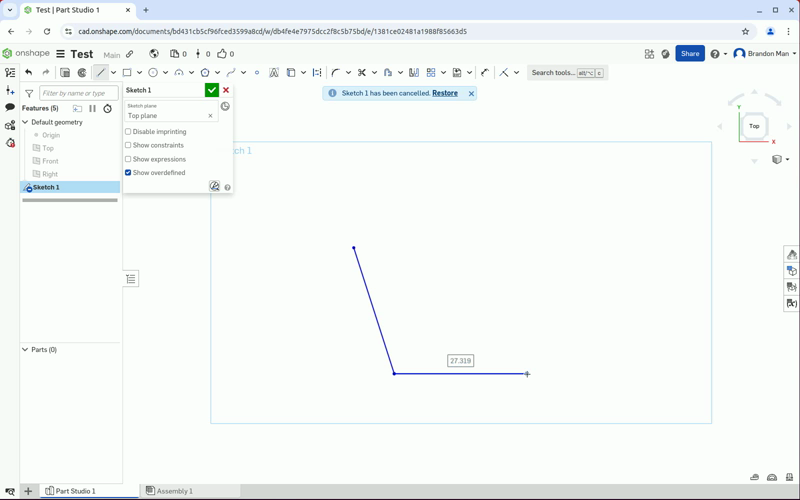
mouse_move(567, 247)
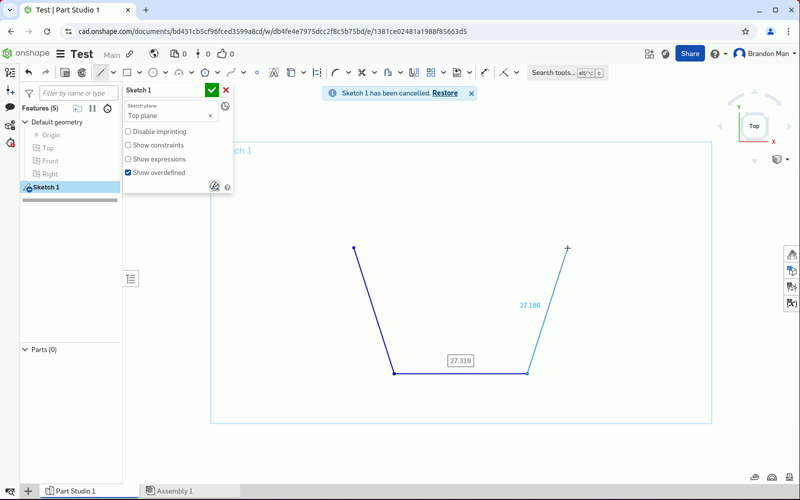
click(567, 247)
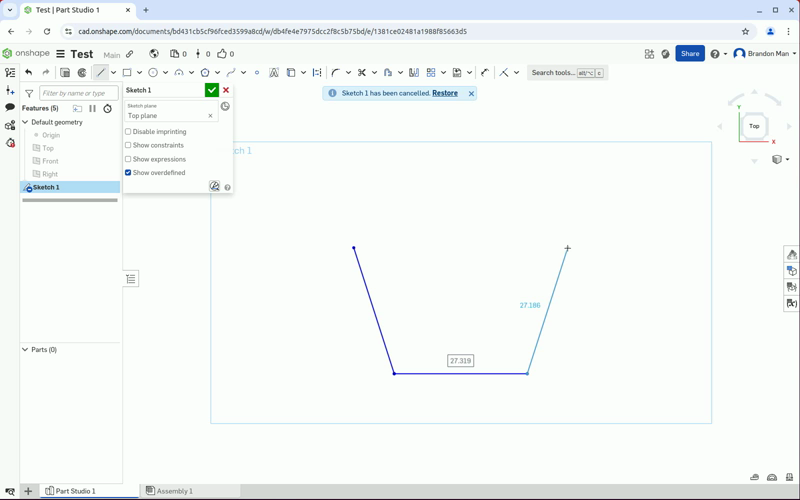
key_up(shift)
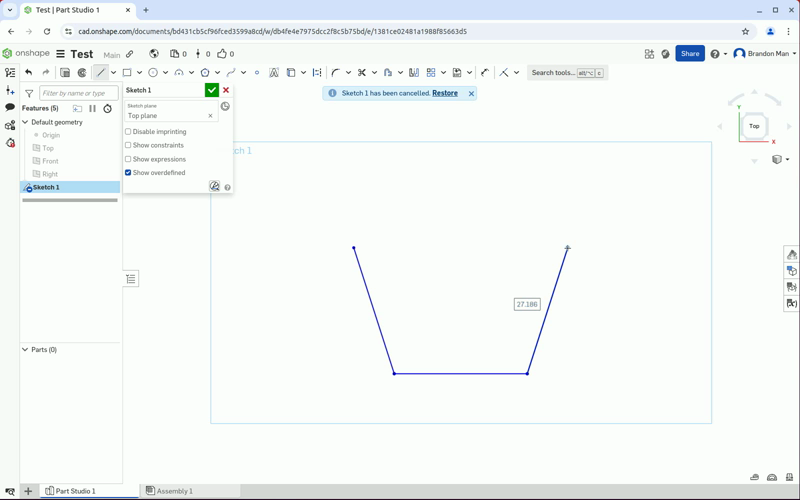
key_down(shift)
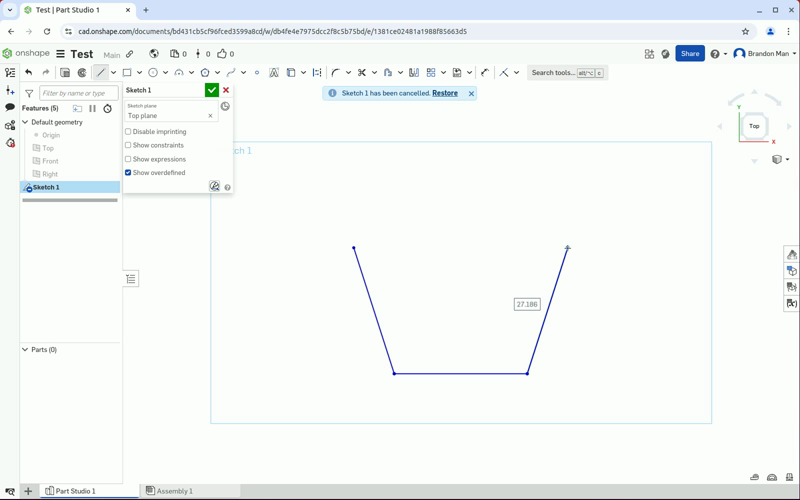
mouse_move(459, 169)
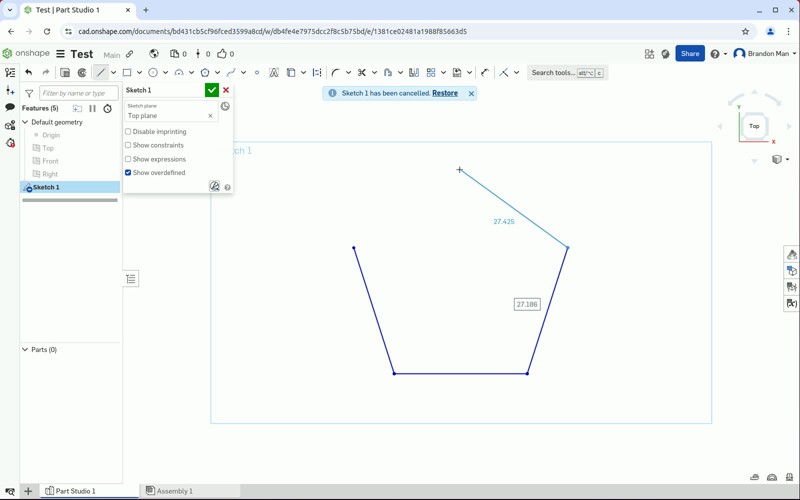
click(459, 169)
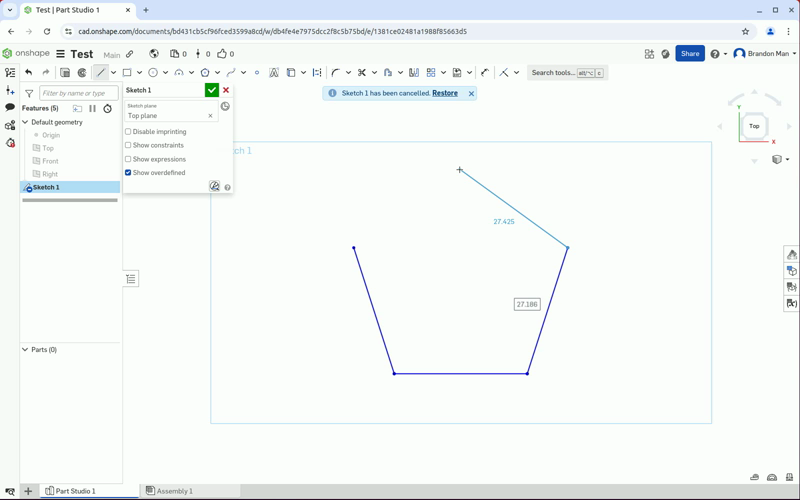
key_up(shift)
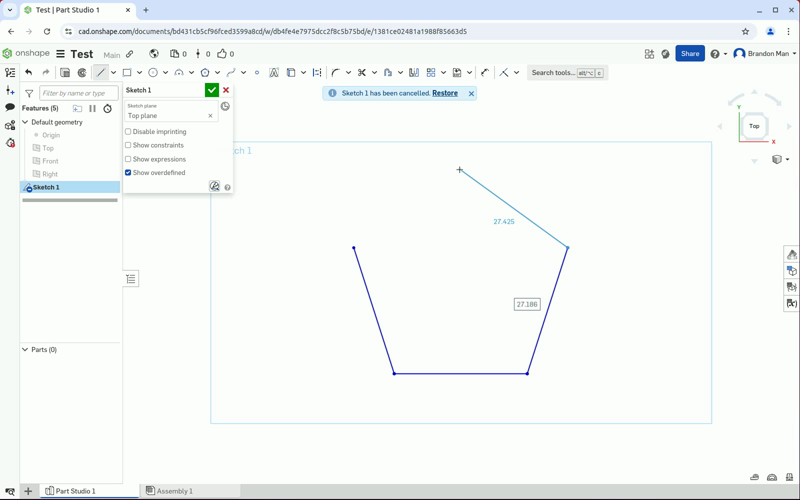
key_down(shift)
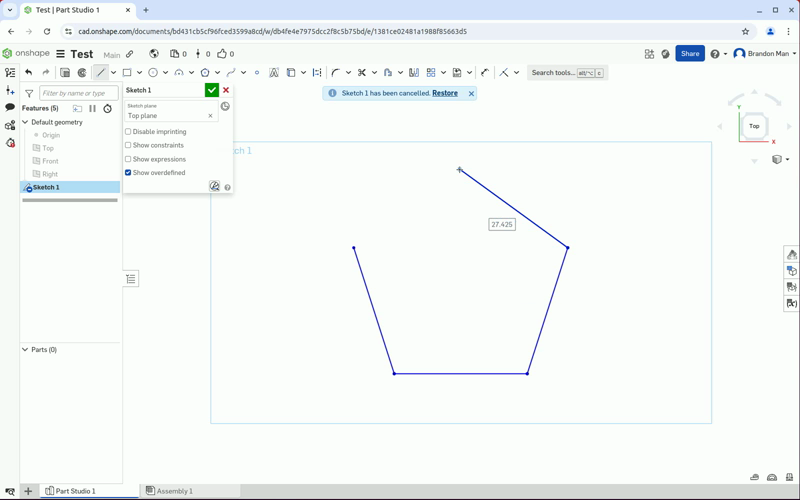
mouse_move(353, 247)
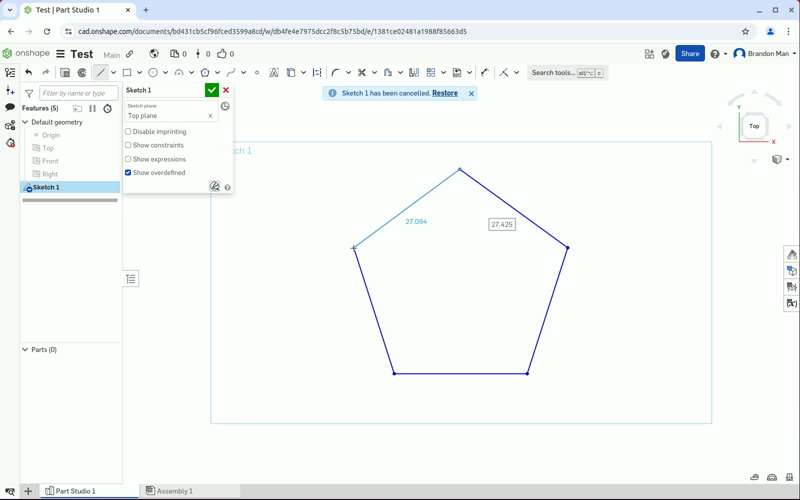
key_up(shift)
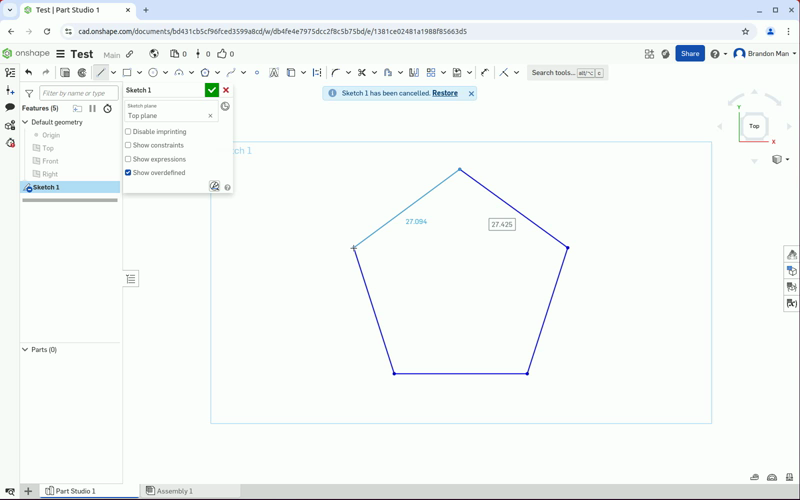
click(353, 247)
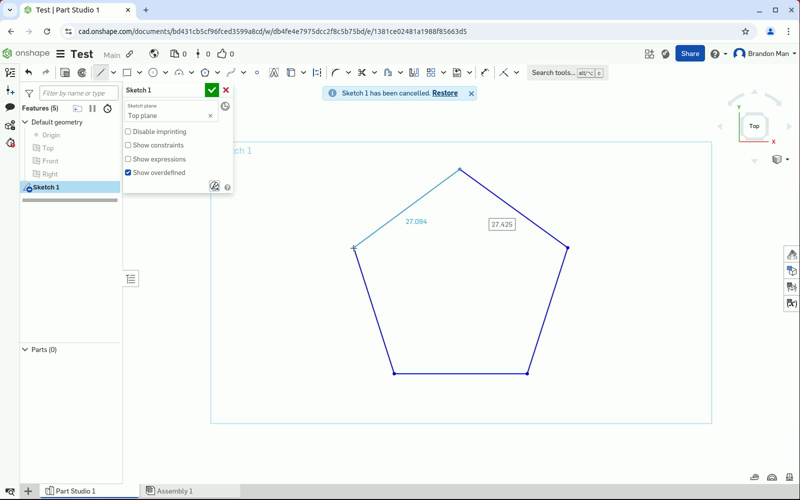
key(esc)
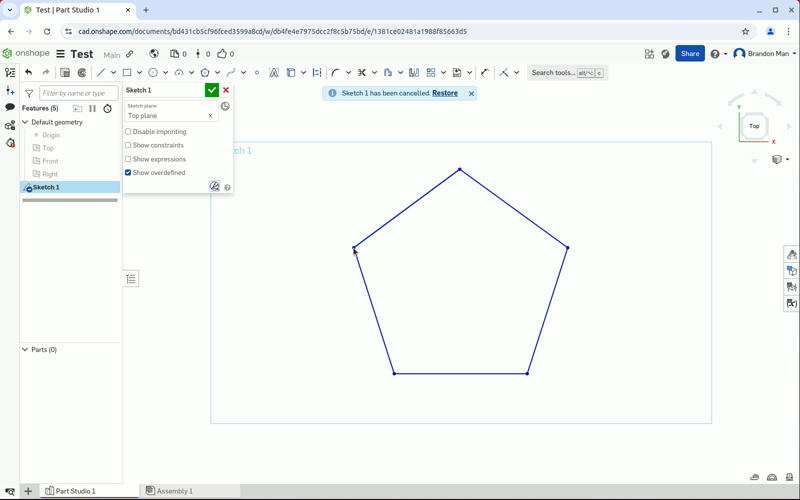
mouse_move(480, 337)
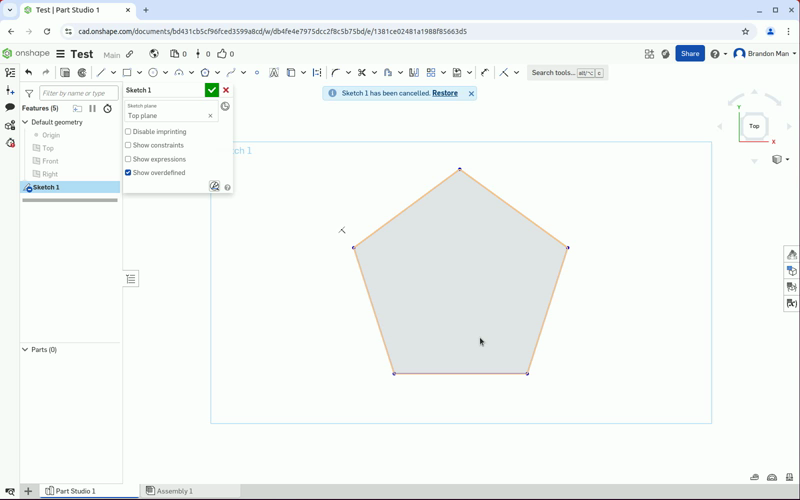
click(480, 337)
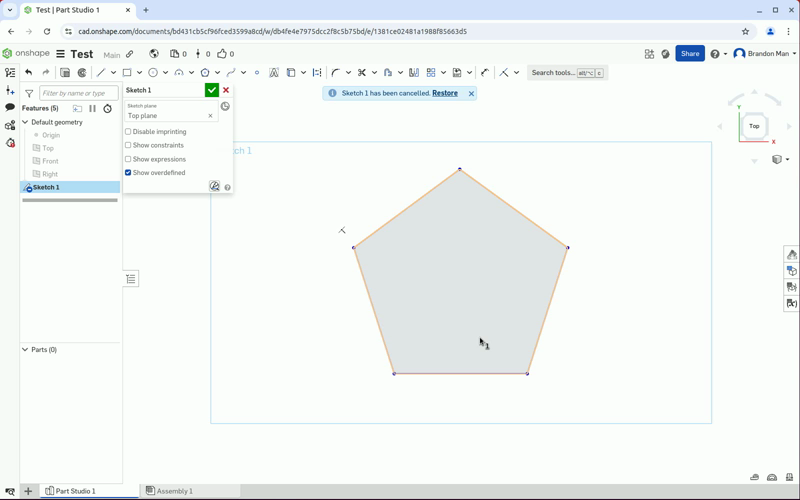
mouse_move(73, 352)
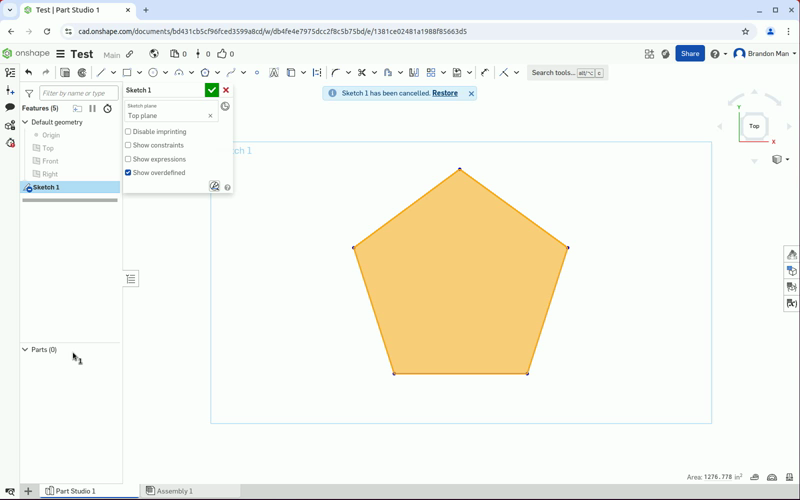
key(shift+y)
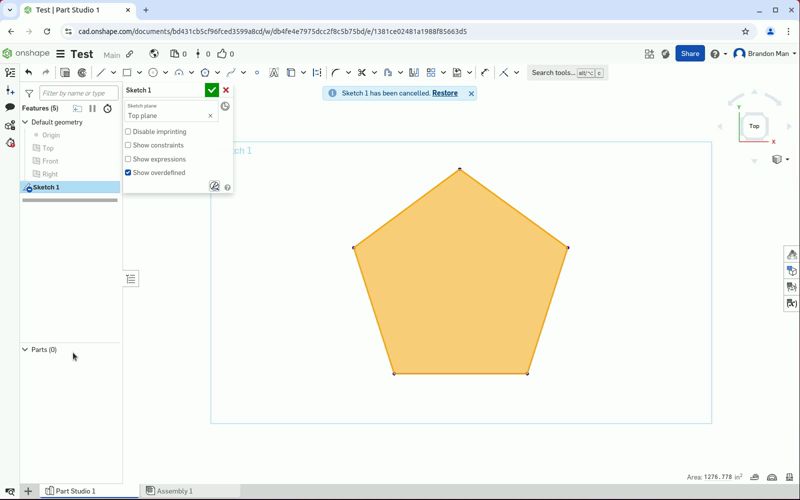
key(shift+e)
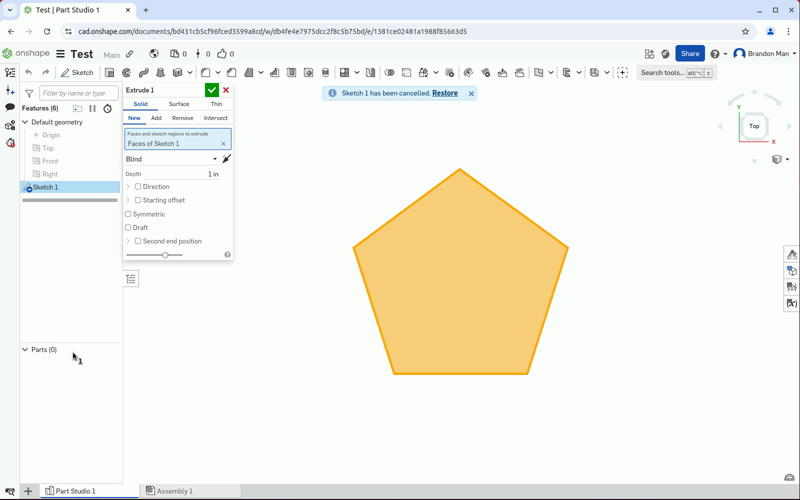
mouse_move(143, 106)
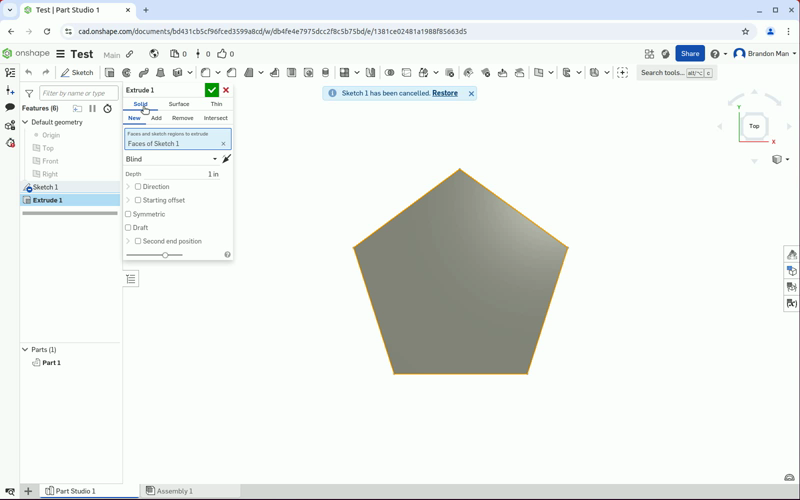
click(143, 106)
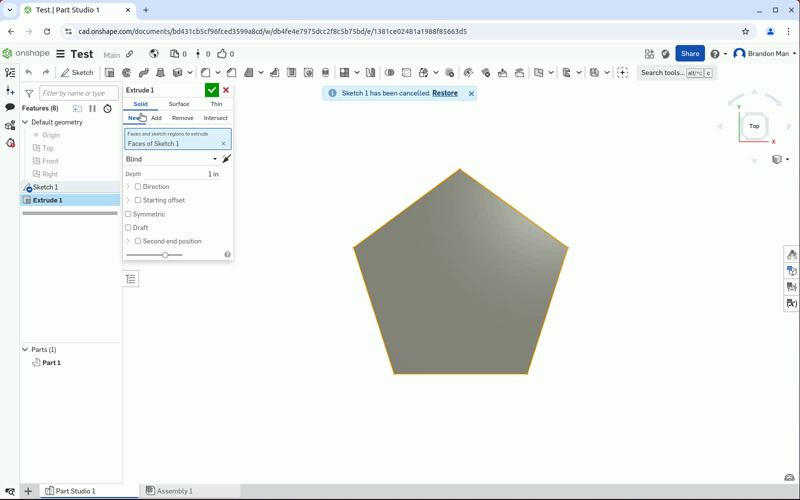
mouse_move(137, 120)
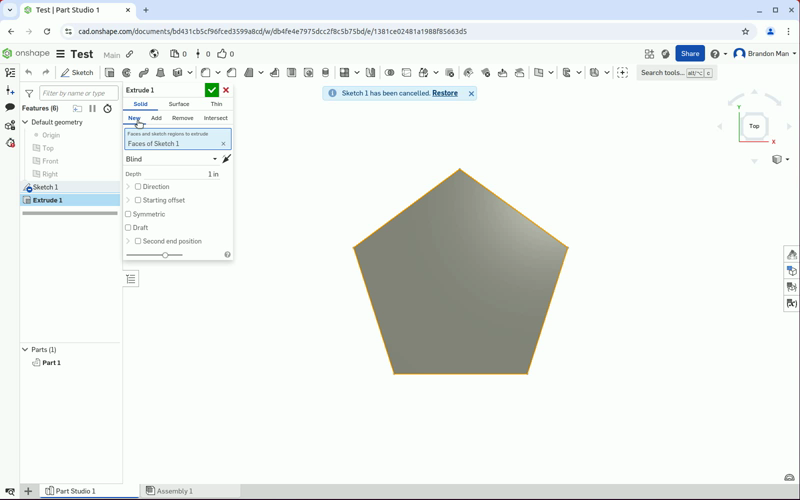
click(137, 120)
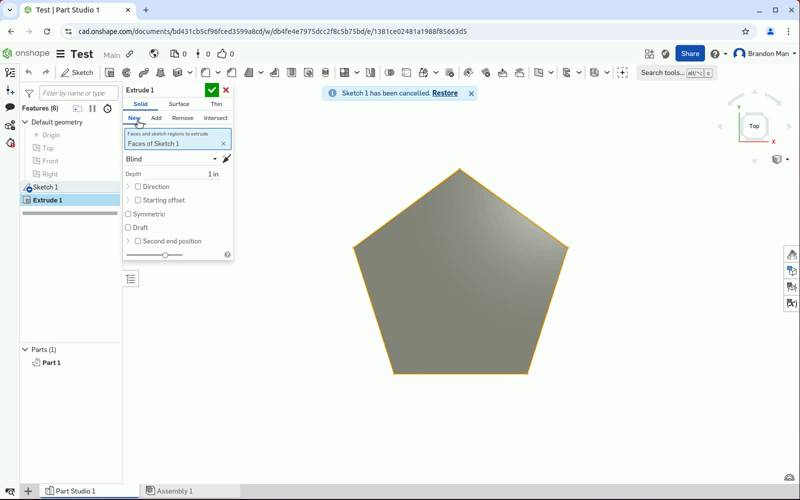
key(tab, 4)
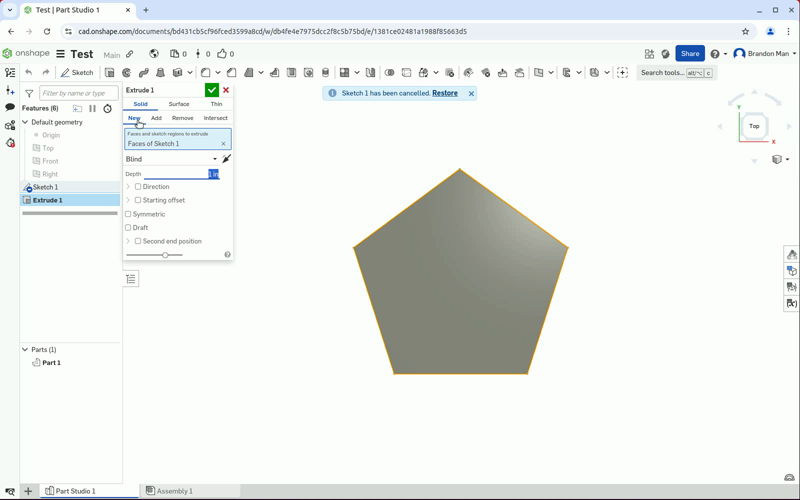
text(4.574)
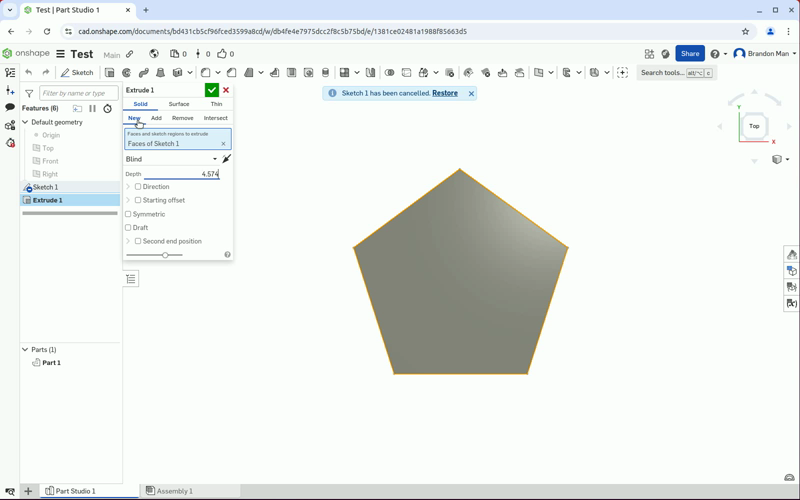
key(enter)
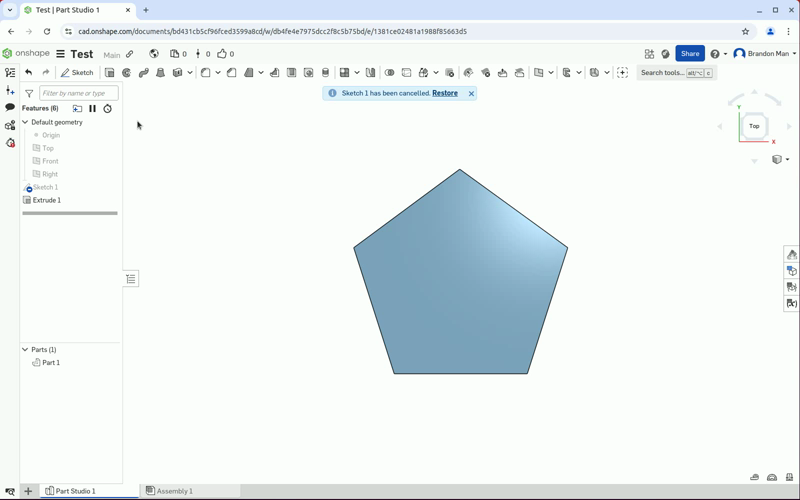
key(shift+h)
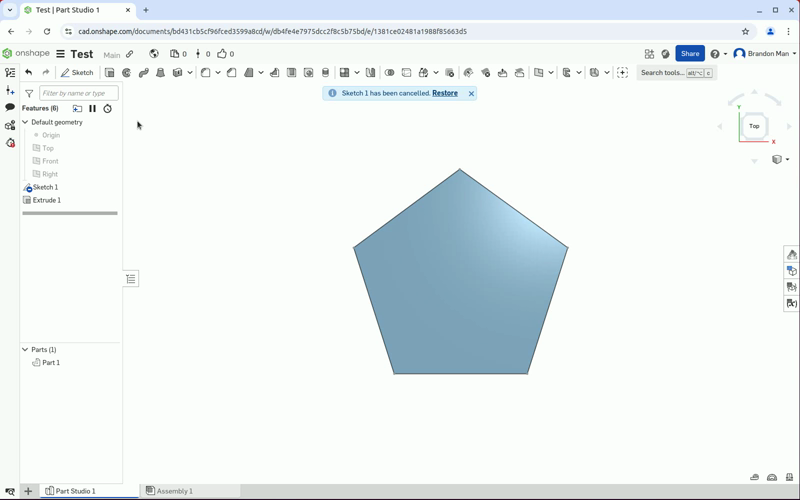
key(shift+h)
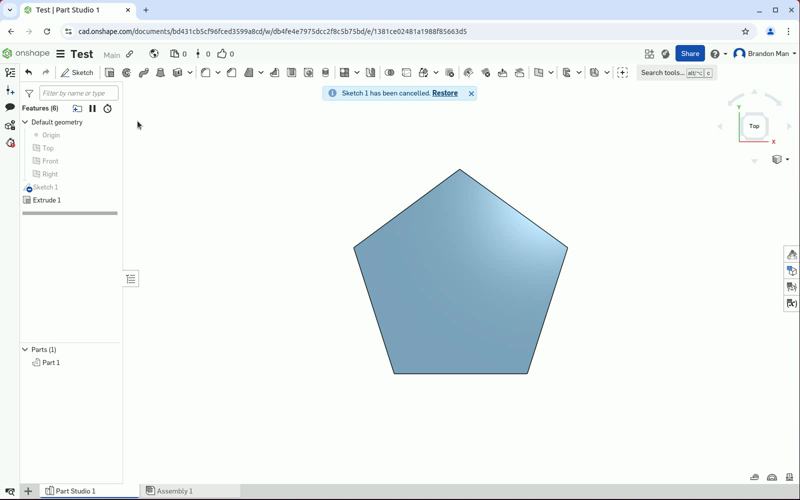
mouse_move(73, 189)
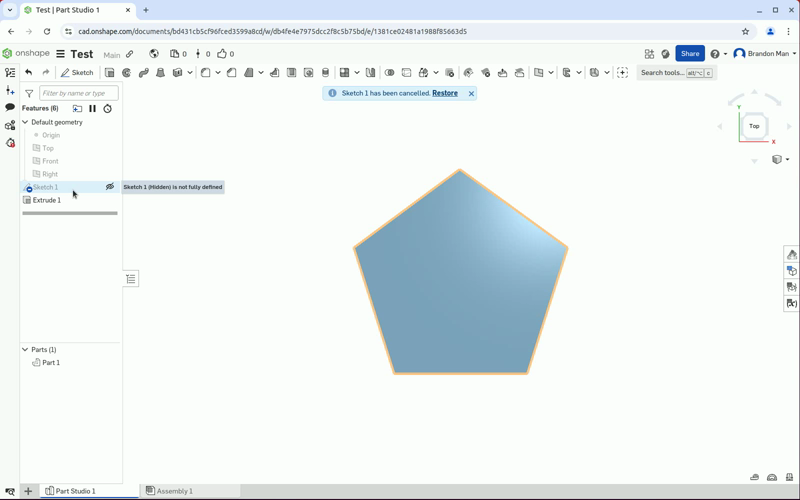
click(73, 189)
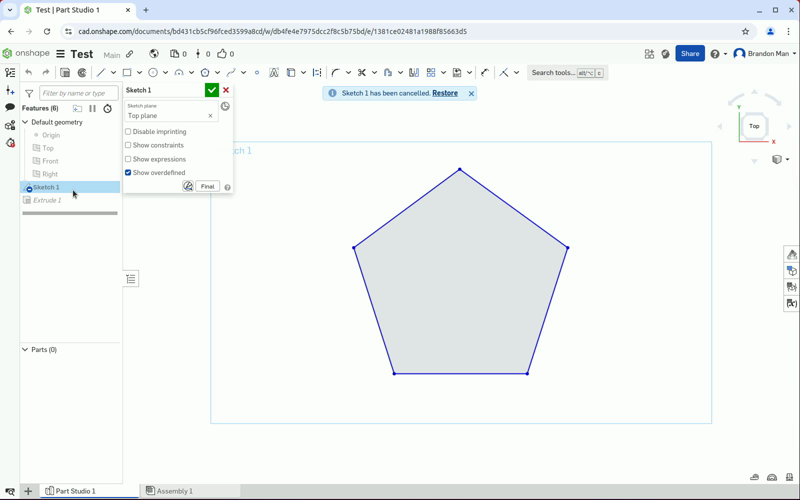
mouse_move(229, 92)
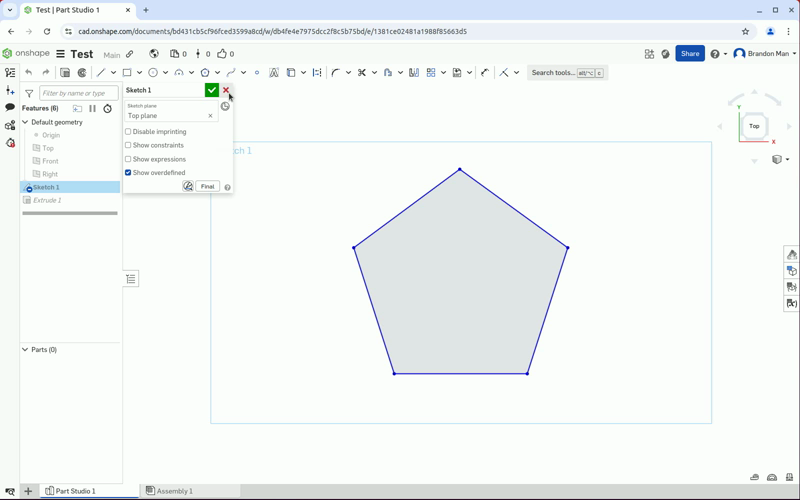
click(229, 92)
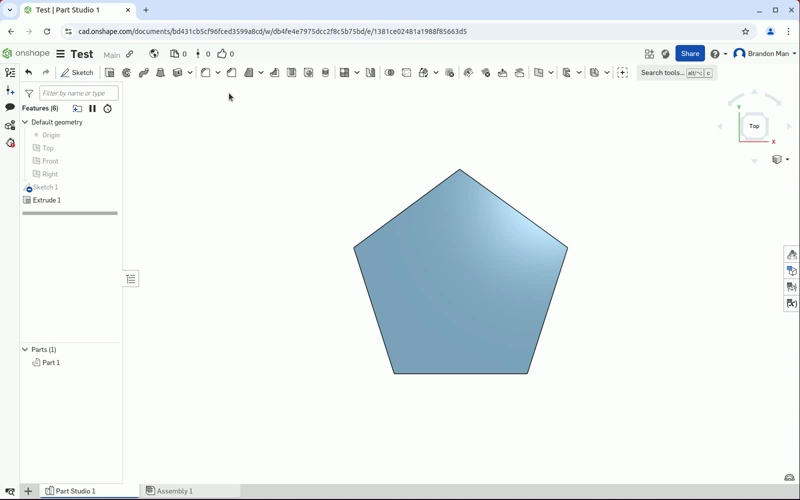
mouse_move(541, 75)
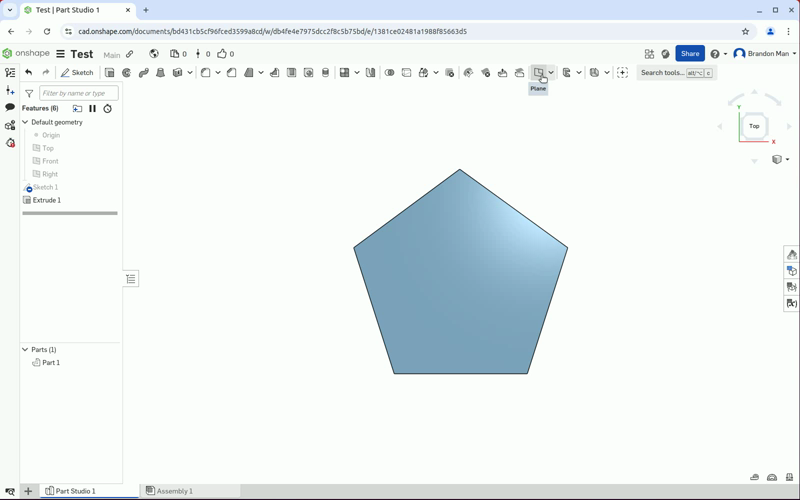
click(541, 75)
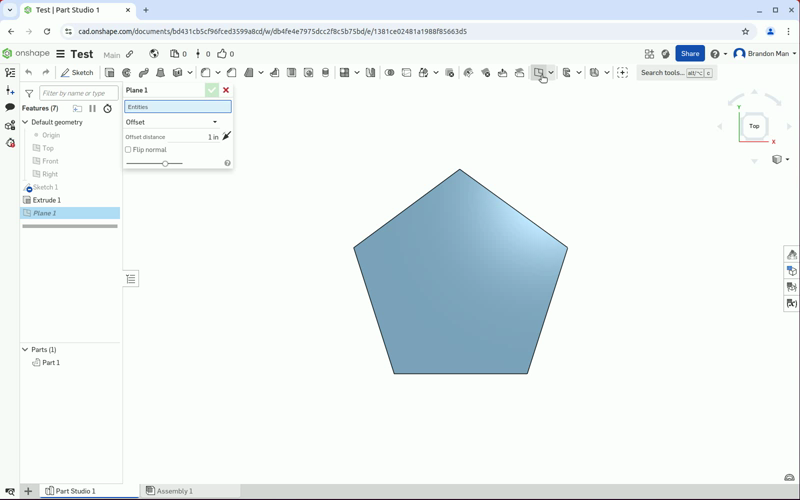
mouse_move(73, 150)
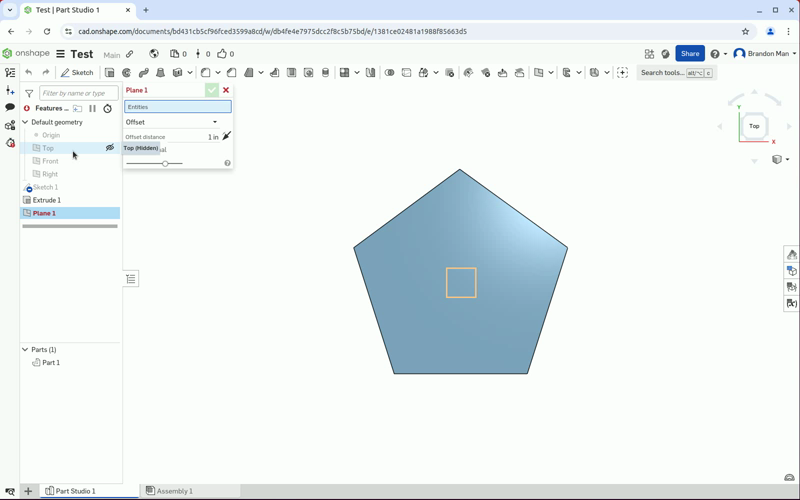
click(73, 150)
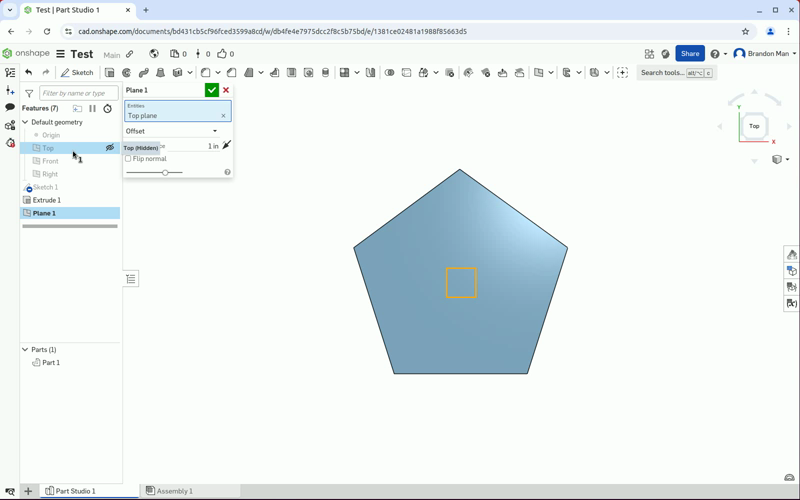
key(tab, 2)
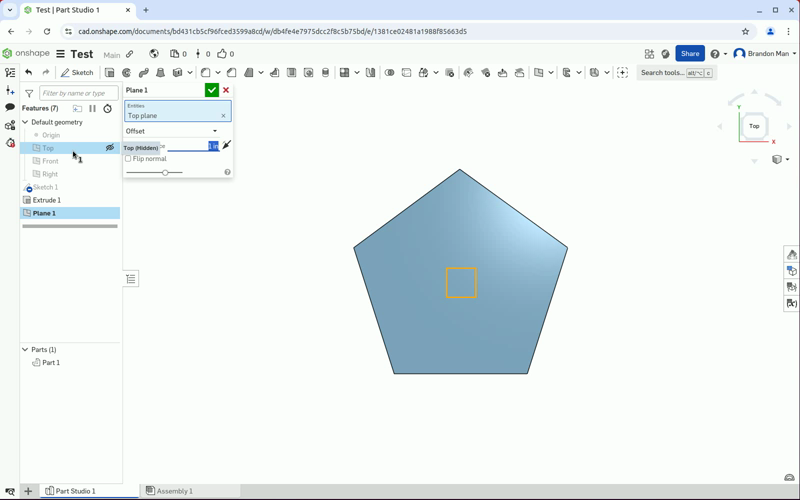
text(4.56)
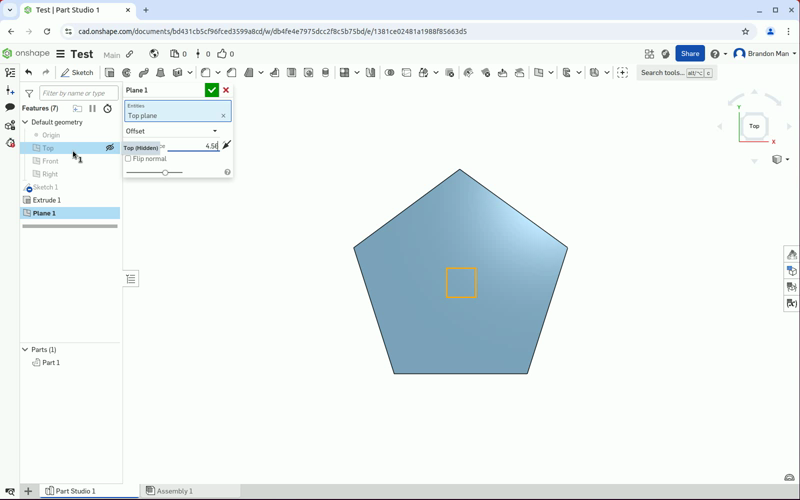
key(enter, 2)
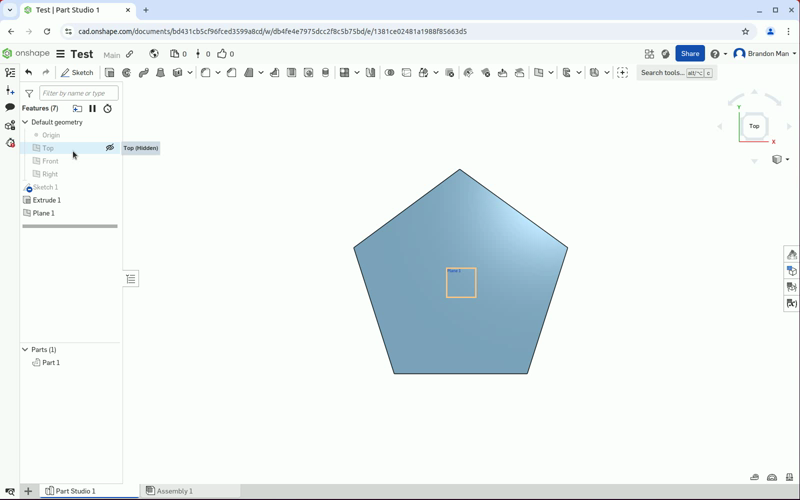
key(shift+s)
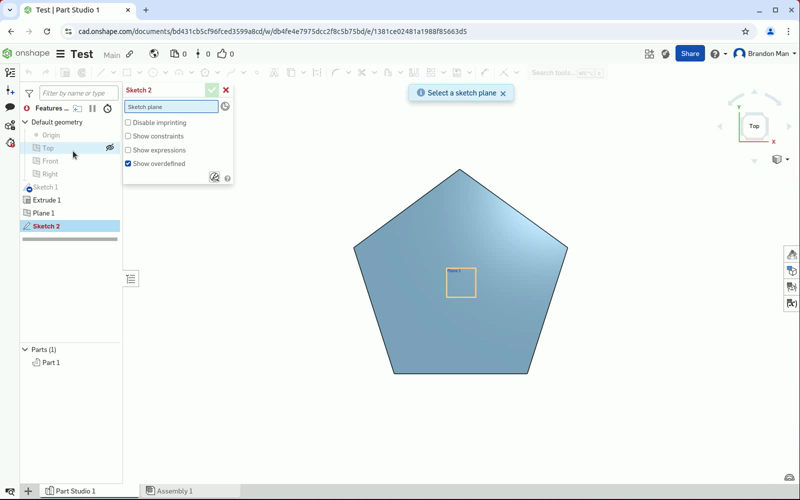
mouse_move(73, 215)
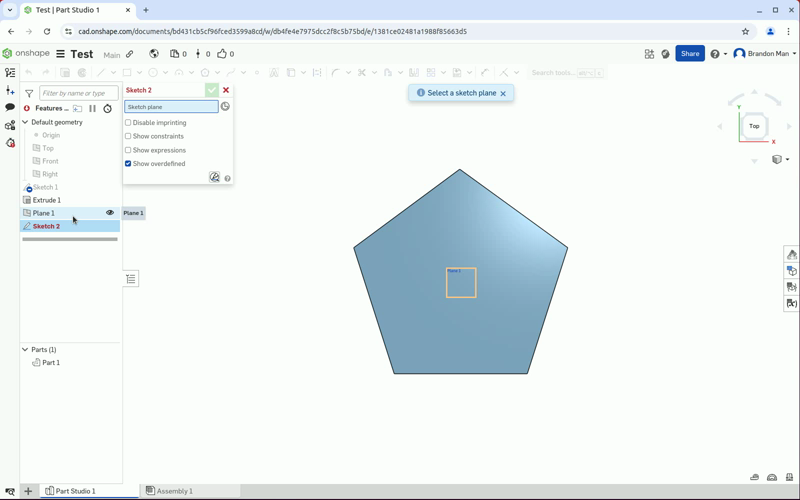
click(73, 215)
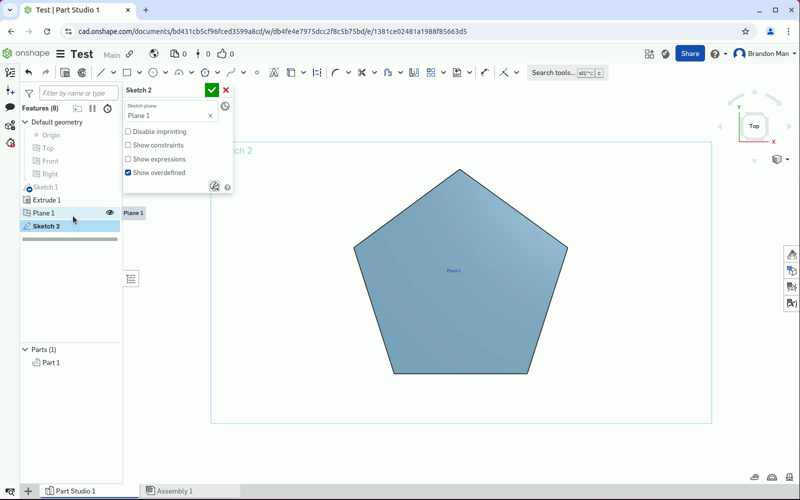
mouse_move(73, 352)
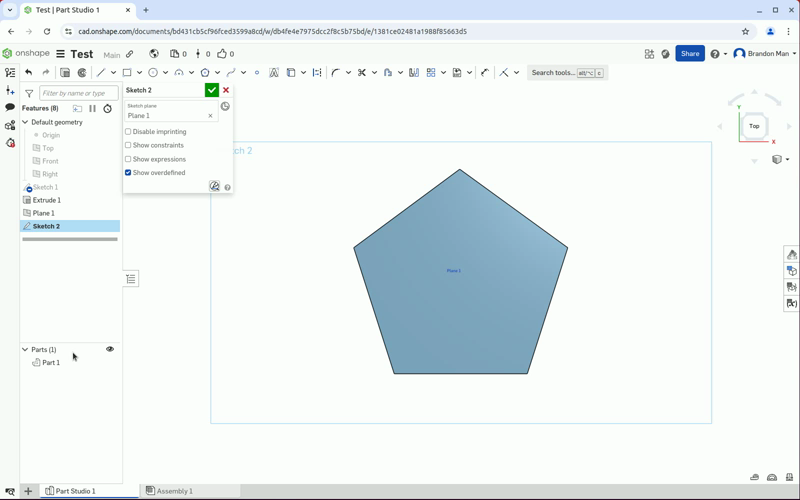
key(y)
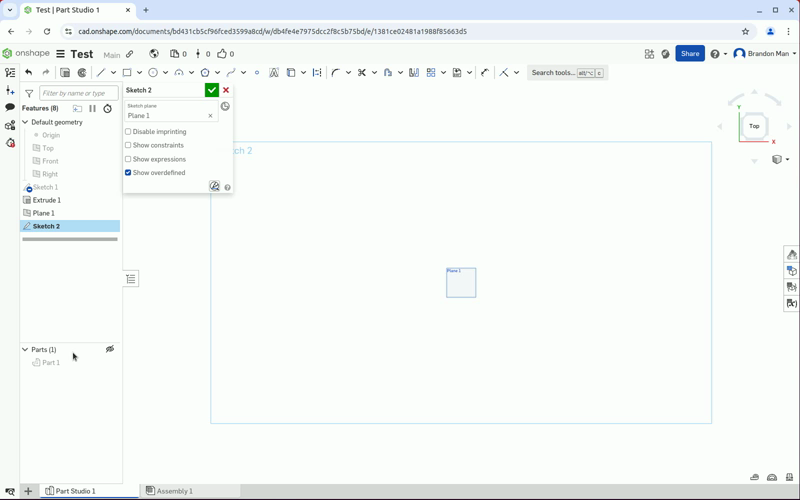
key(c)
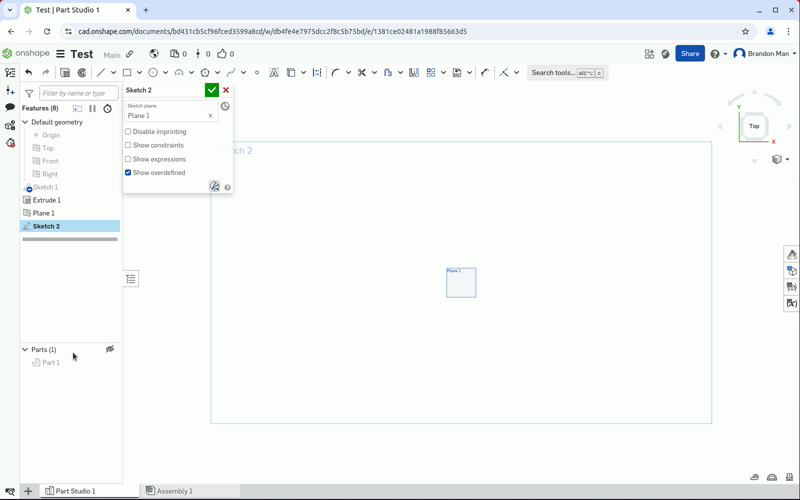
key_down(shift)
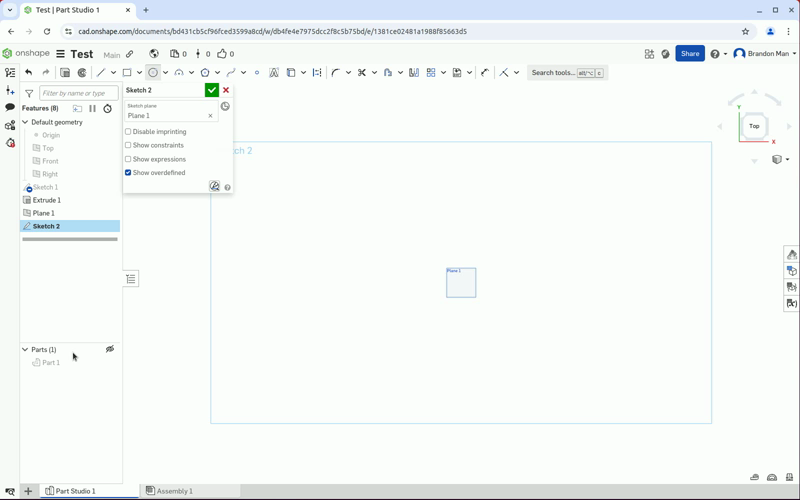
mouse_move(461, 282)
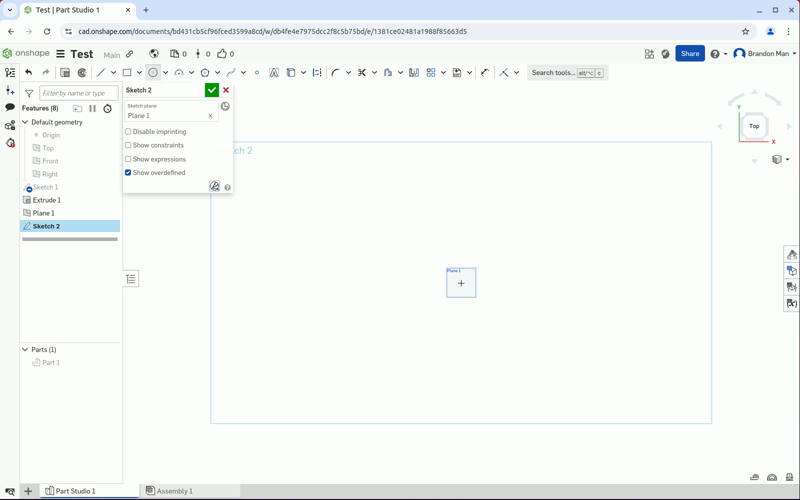
click(461, 282)
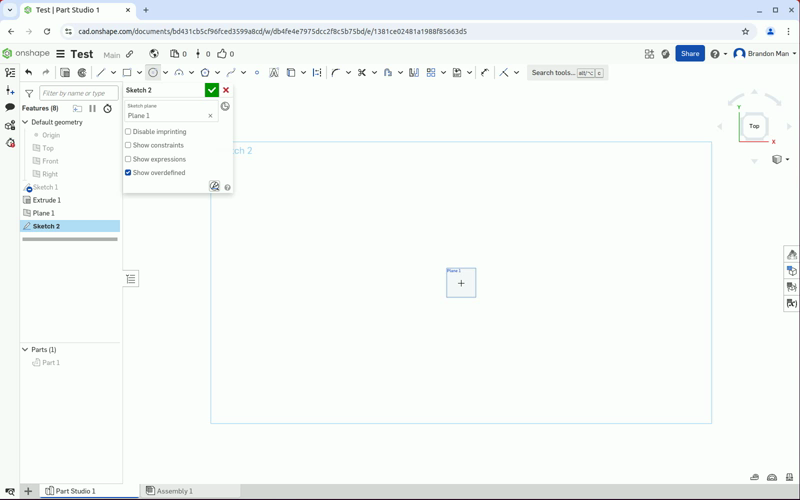
key_up(shift)
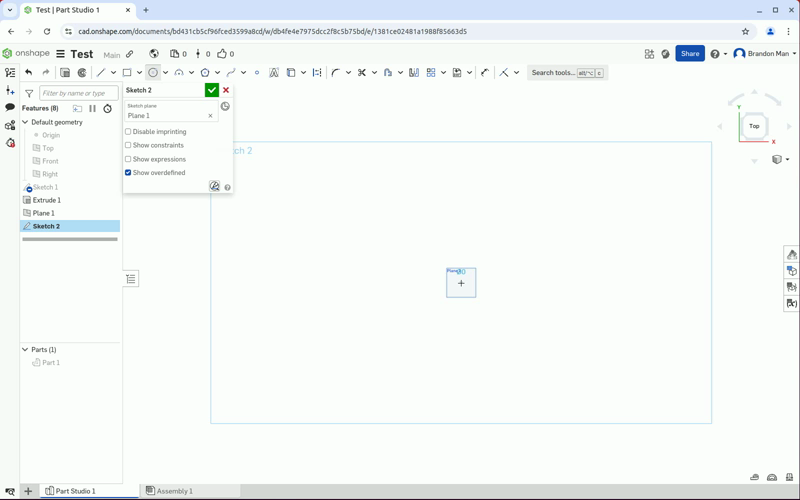
mouse_move(544, 282)
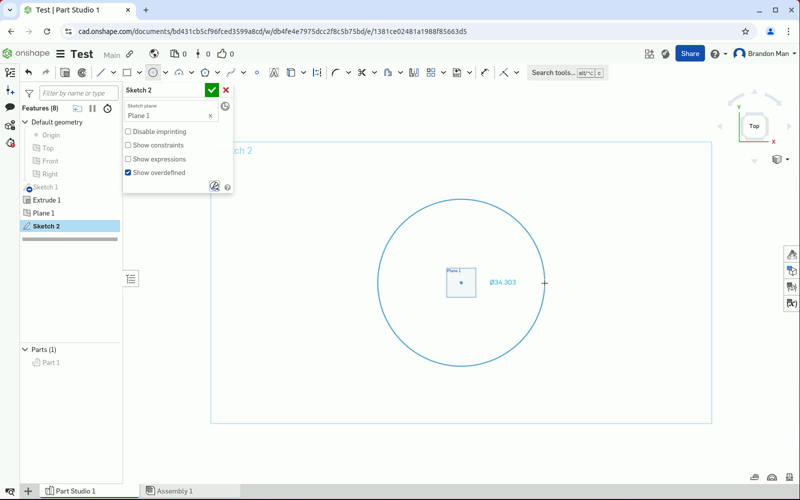
click(544, 282)
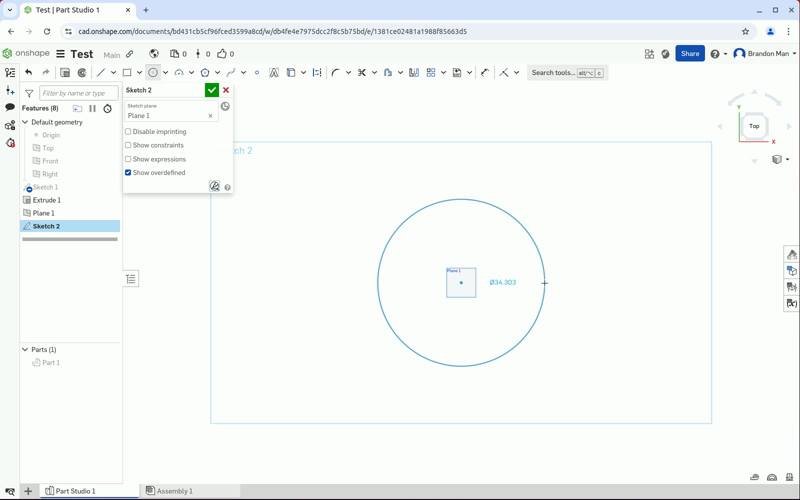
key(esc)
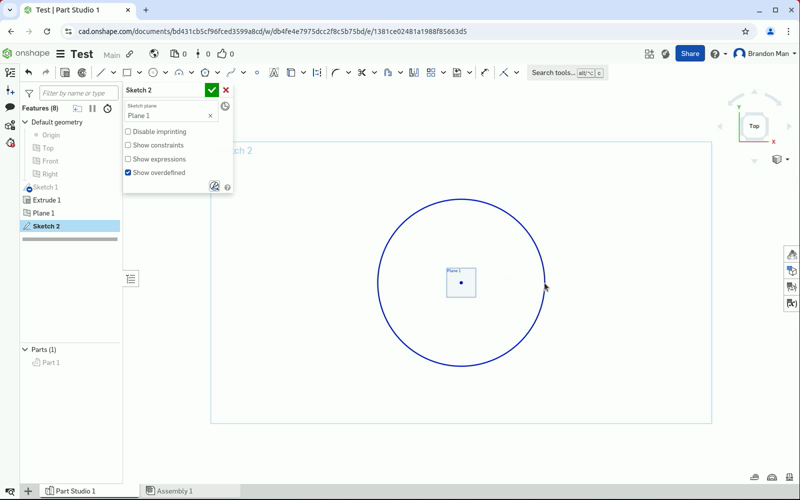
mouse_move(483, 304)
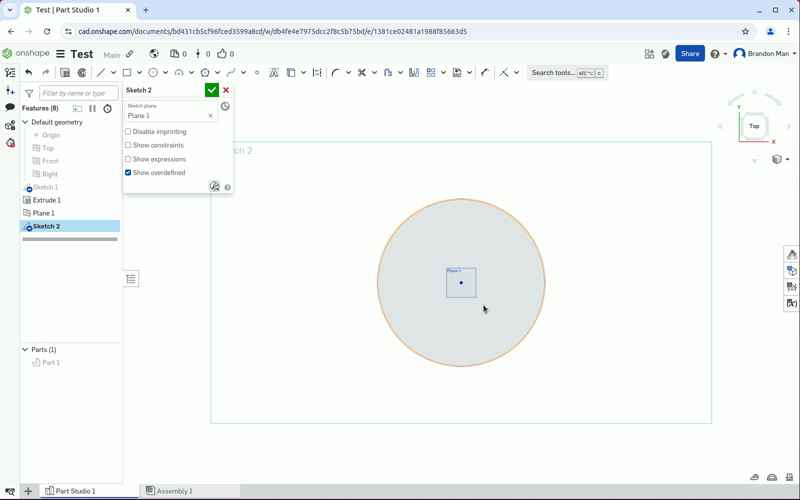
click(483, 304)
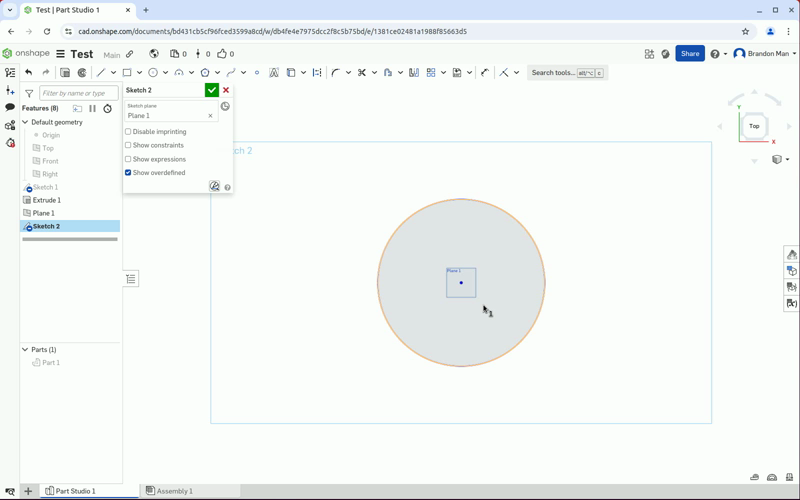
mouse_move(73, 352)
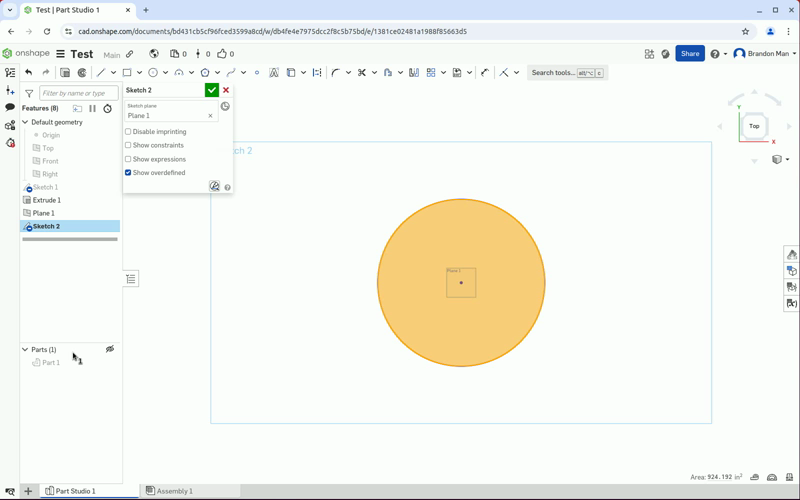
key(shift+y)
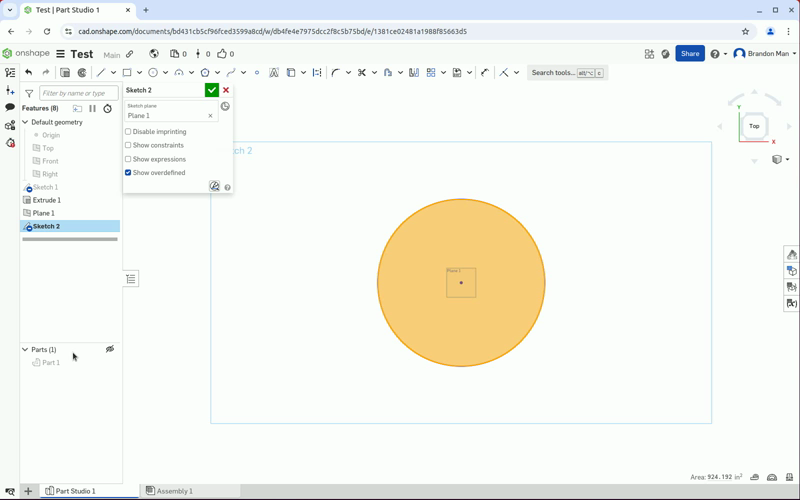
key(shift+e)
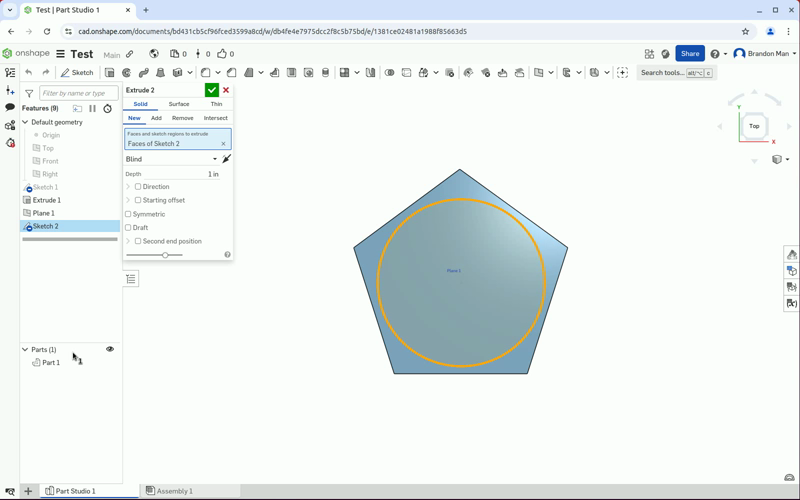
mouse_move(143, 106)
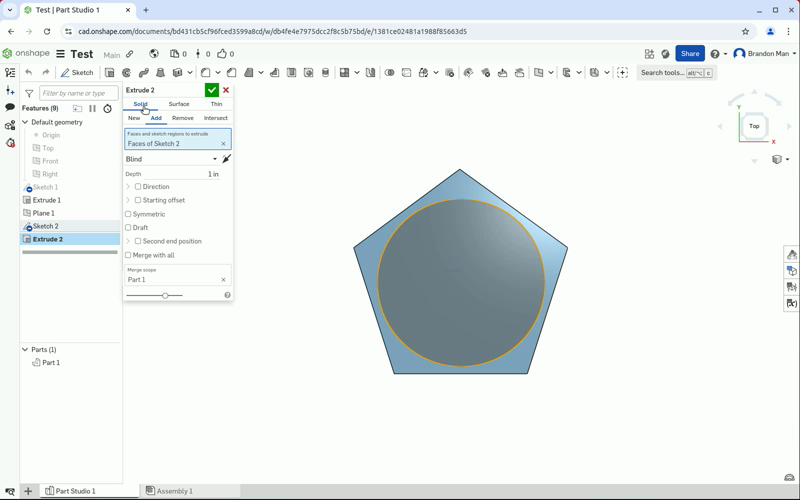
click(143, 106)
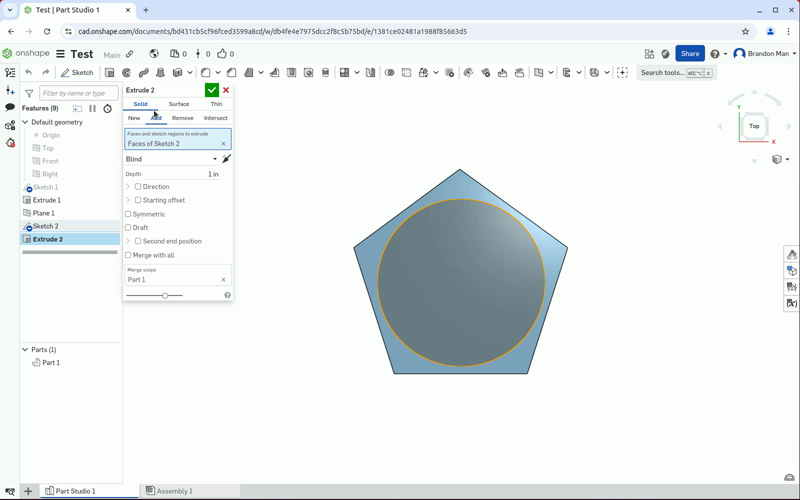
mouse_move(186, 120)
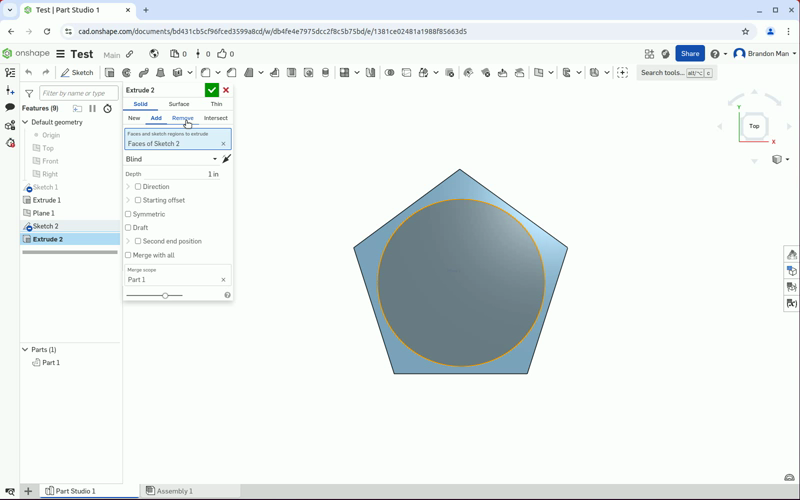
click(186, 120)
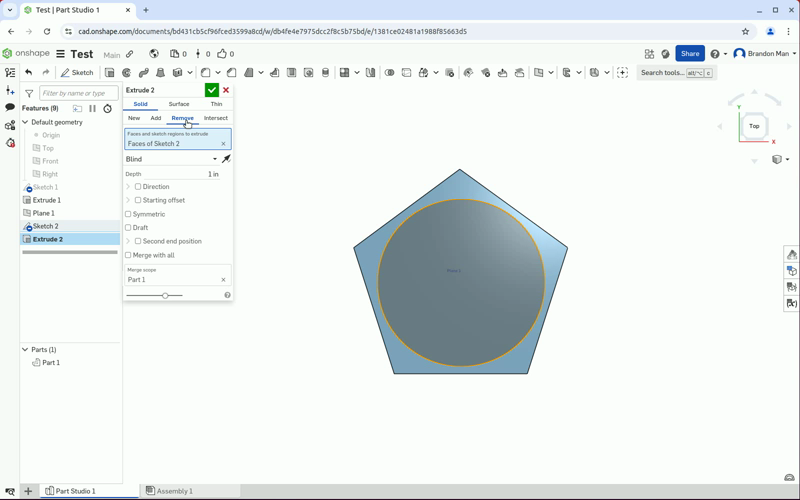
key(tab, 4)
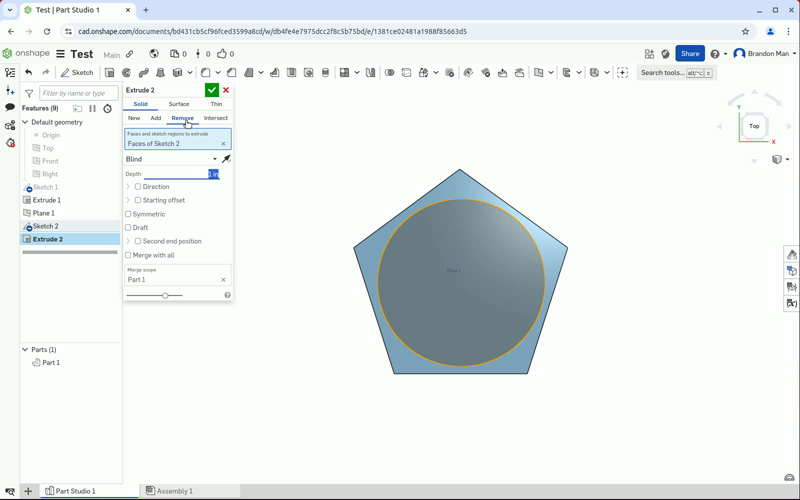
text(2.889)
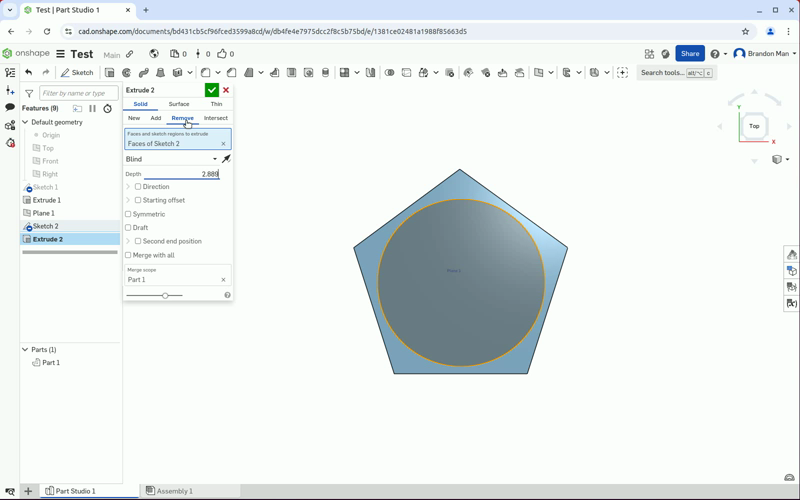
key(tab, 6)
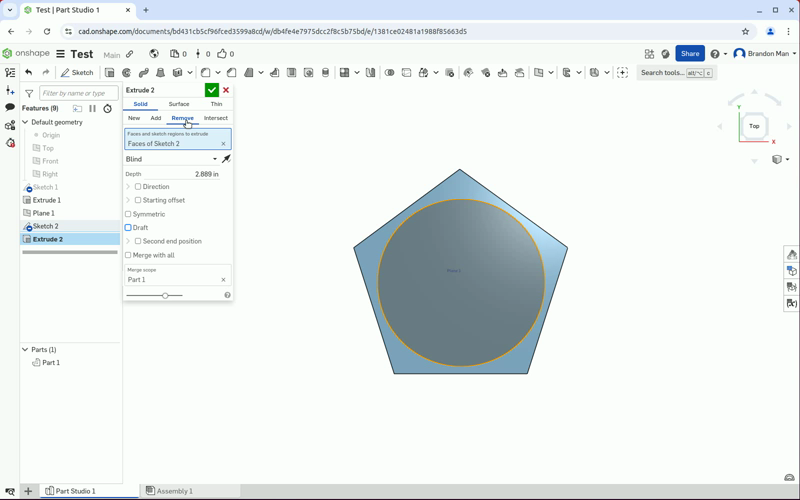
key(space)
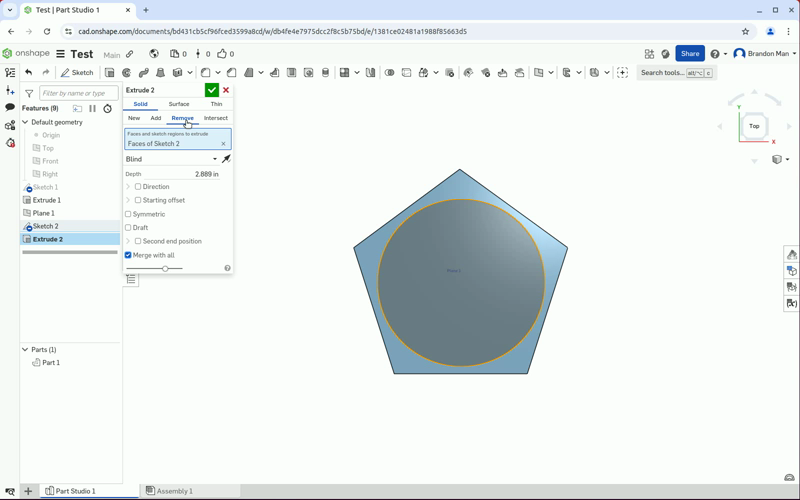
key(enter)
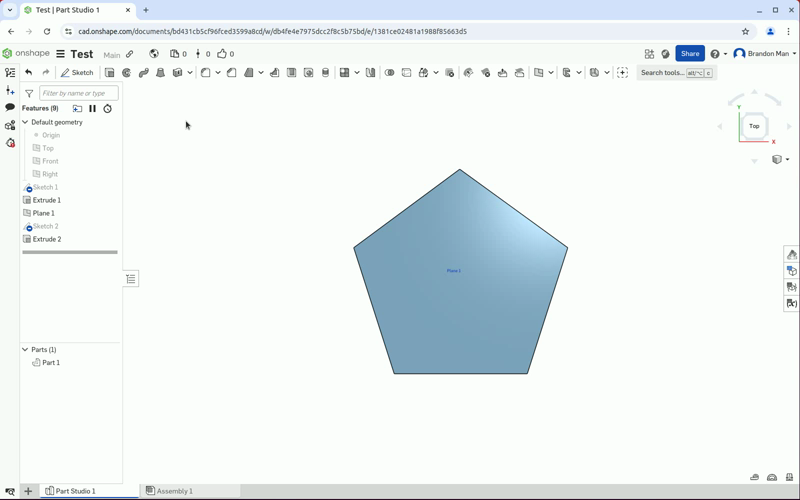
key(shift+h)
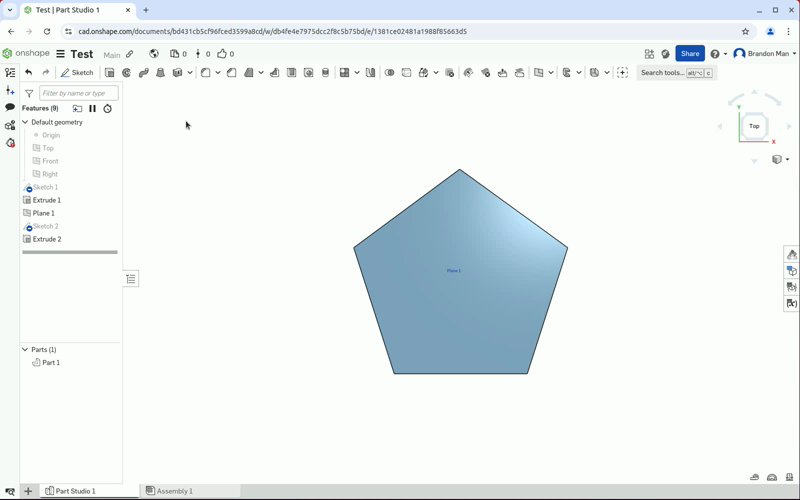
key(shift+h)
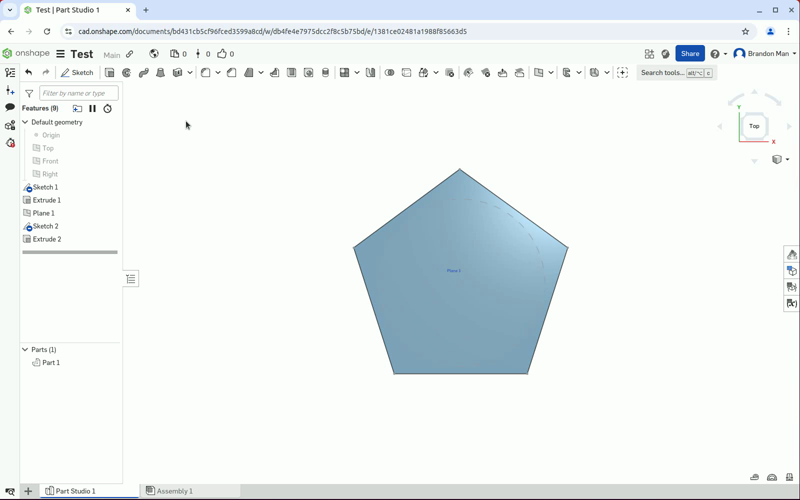
key(shift+7)
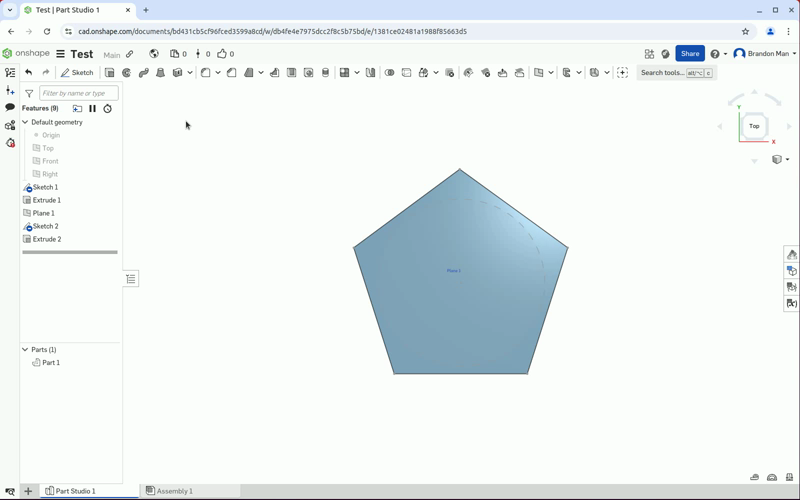
key(up, 3)
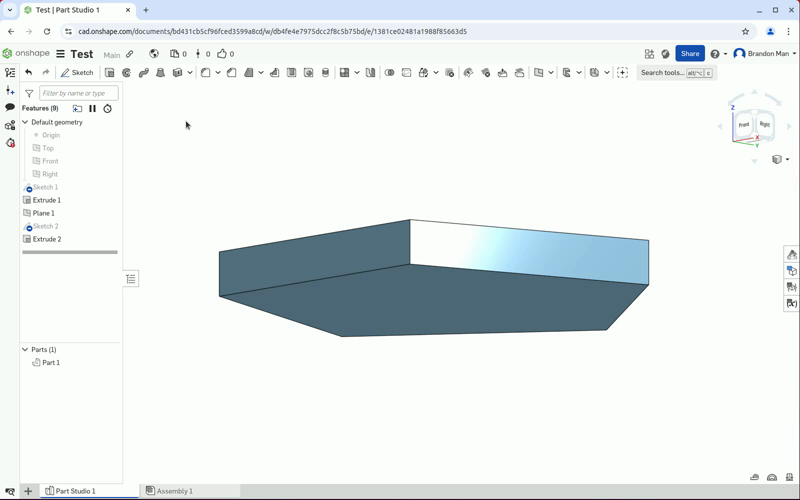
key(left, 3)
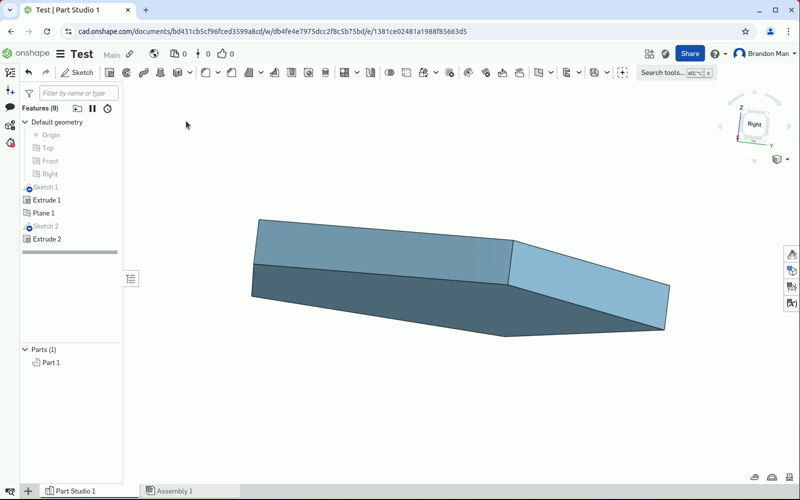
key(right, 3)
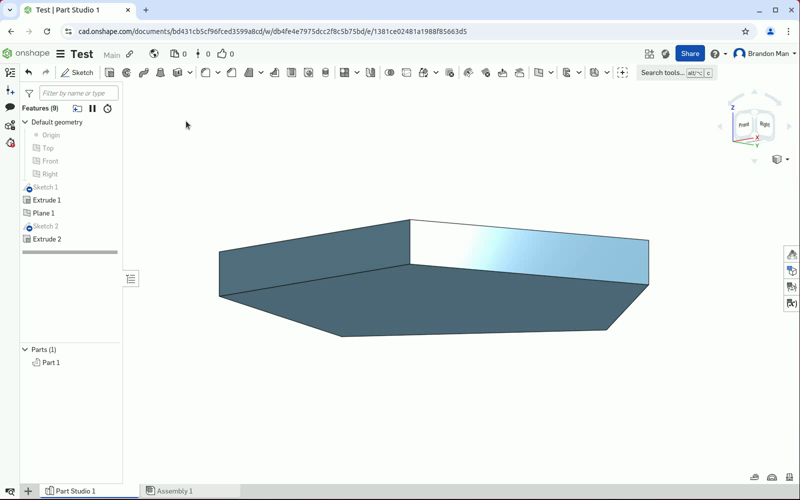
key(down, 3)
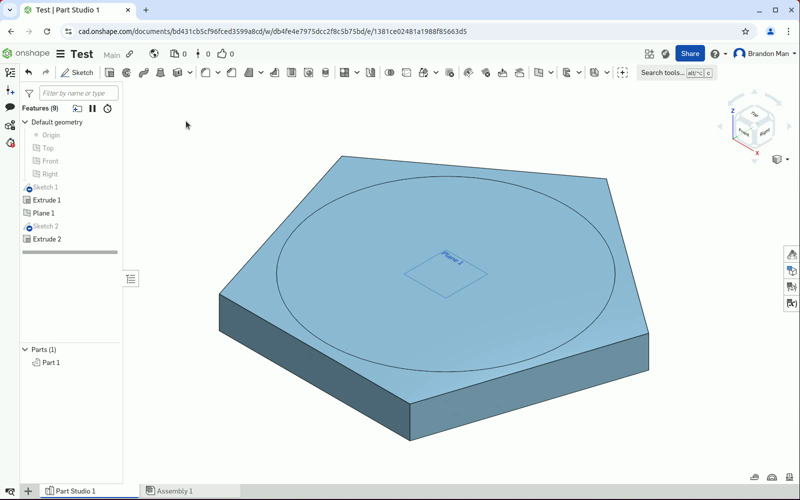
mouse_move(73, 189)
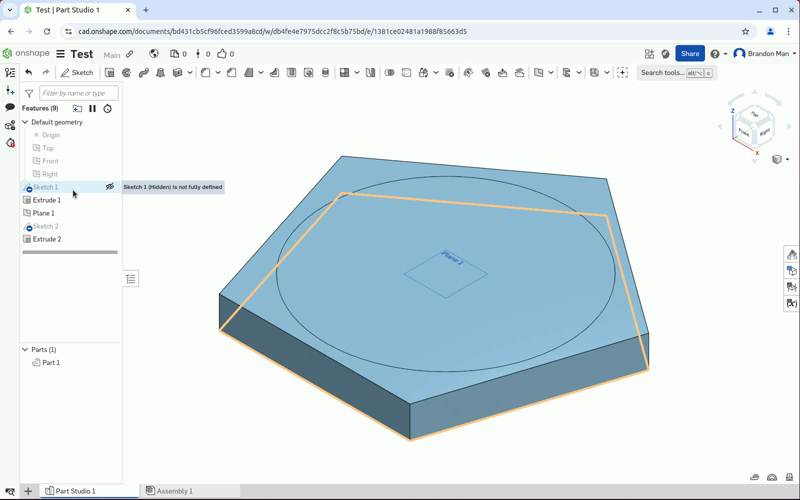
click(73, 189)